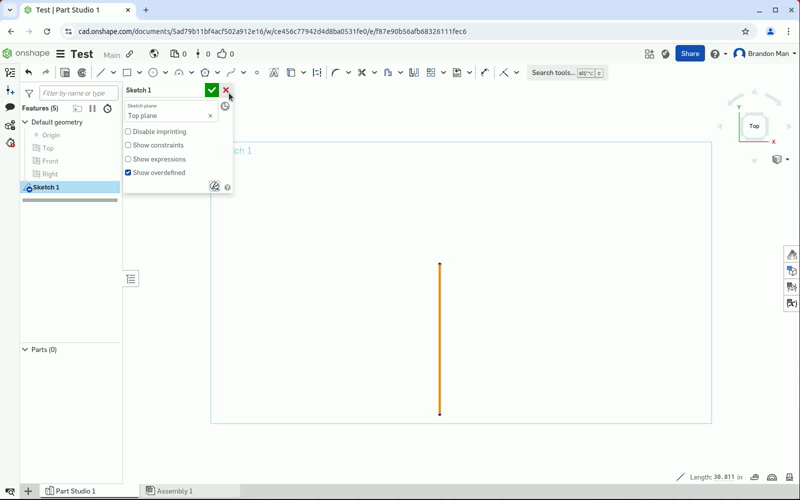
key(shift+h)
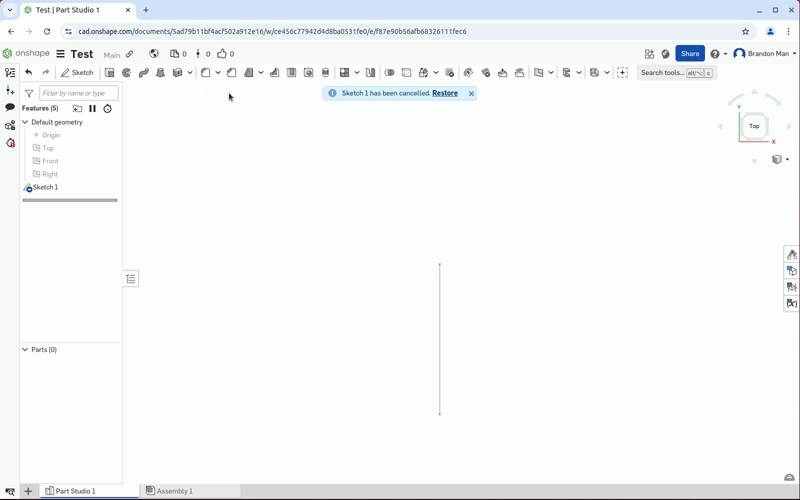
key(shift+s)
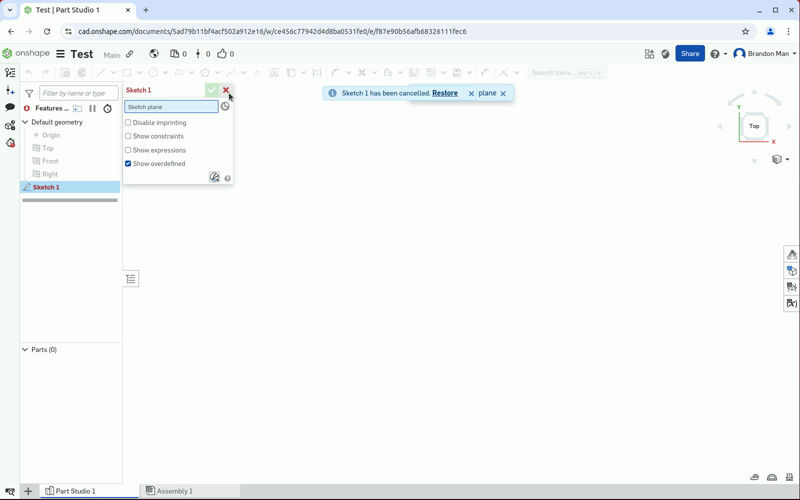
mouse_move(73, 150)
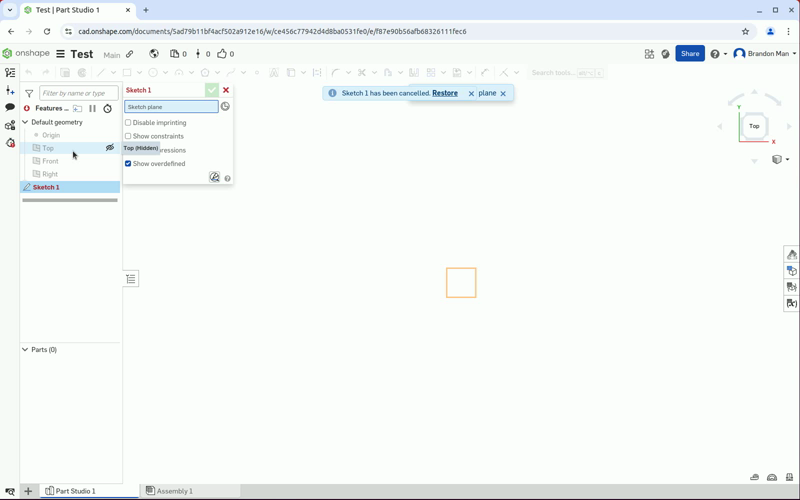
click(73, 150)
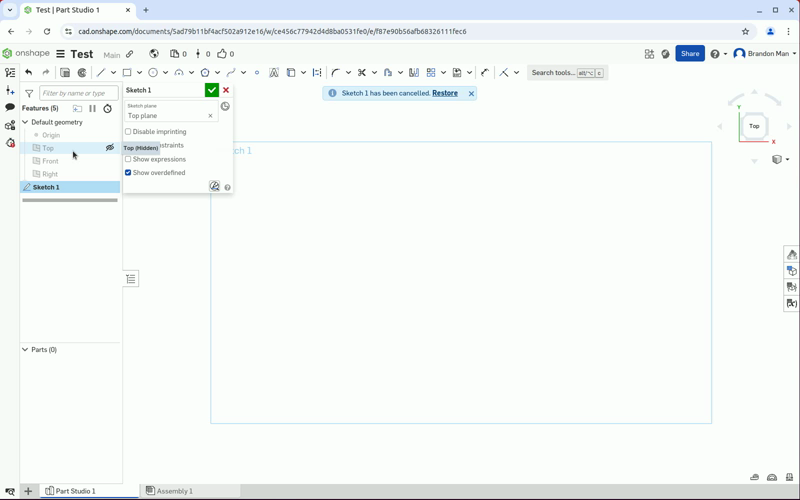
mouse_move(73, 352)
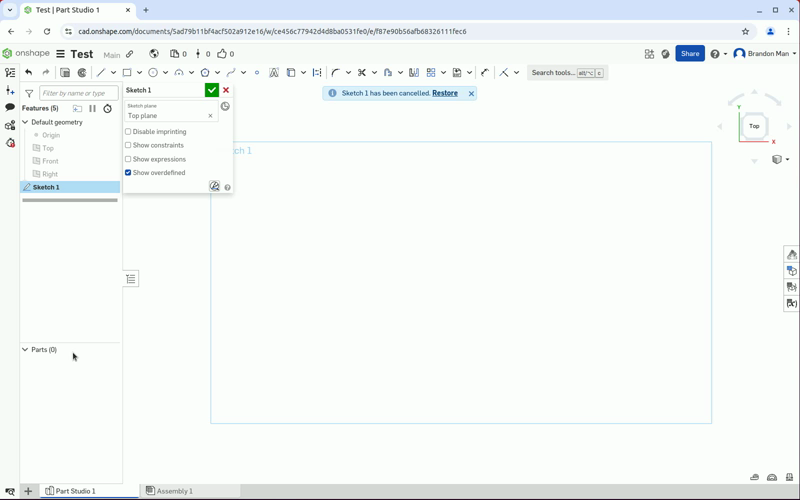
key(y)
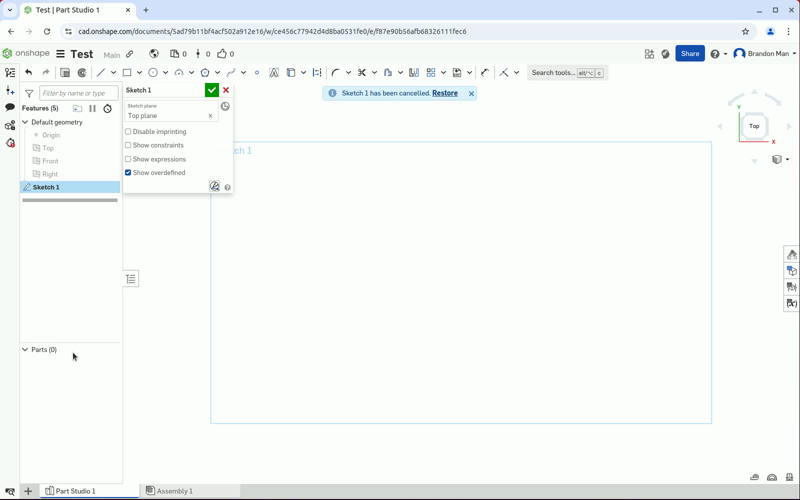
key(l)
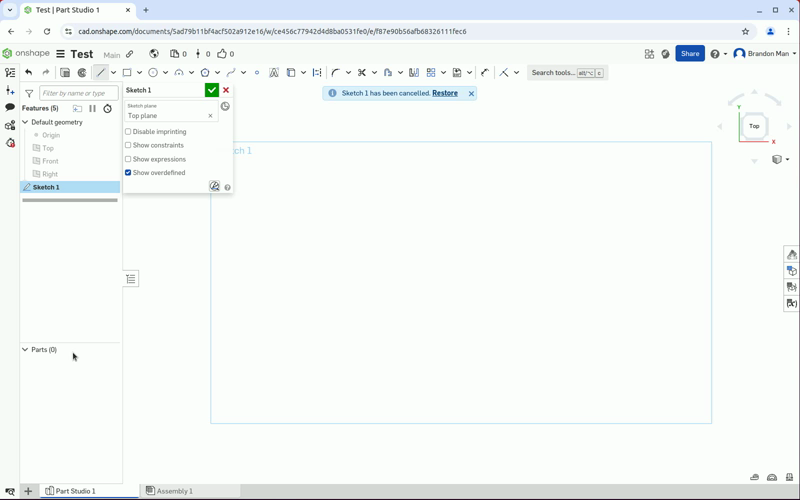
key_down(shift)
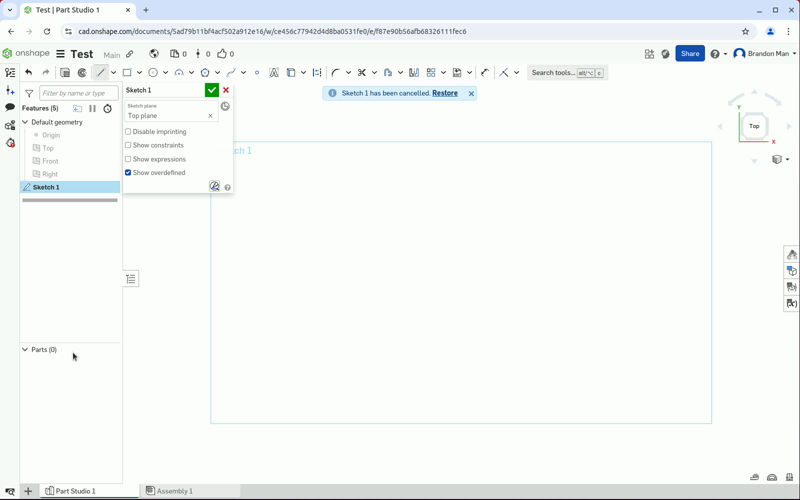
mouse_move(439, 326)
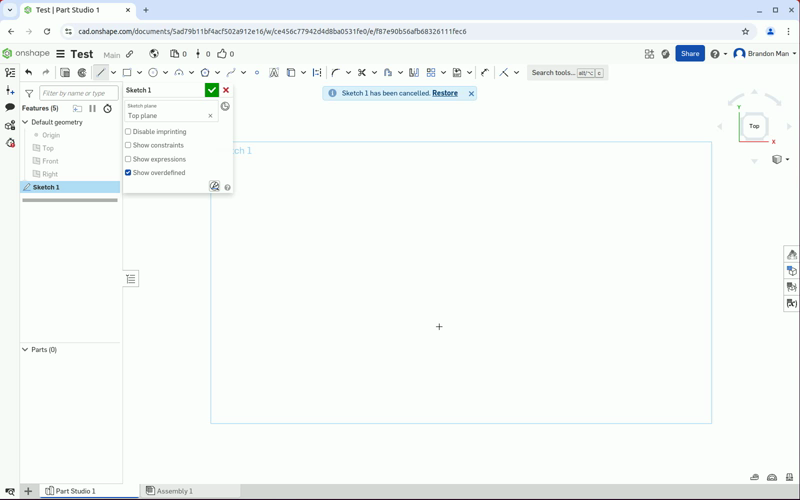
click(439, 326)
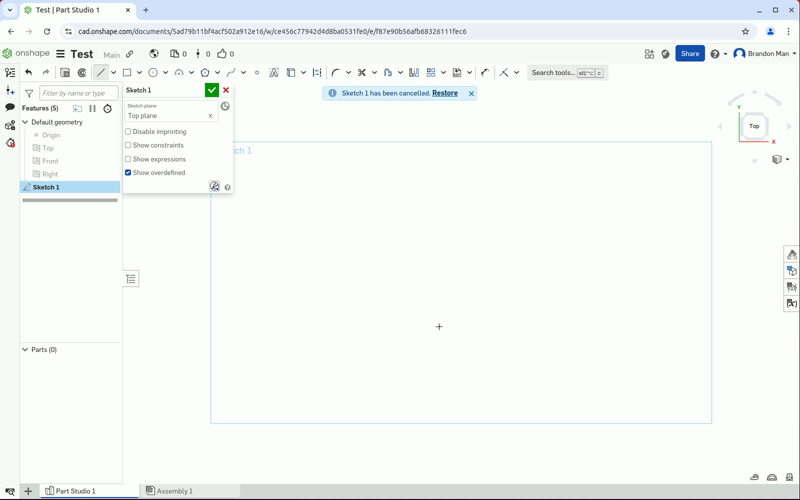
key_up(shift)
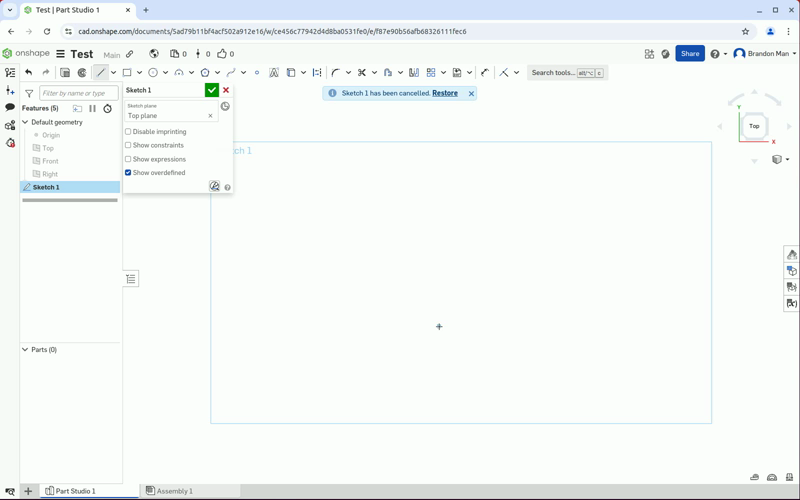
key_down(shift)
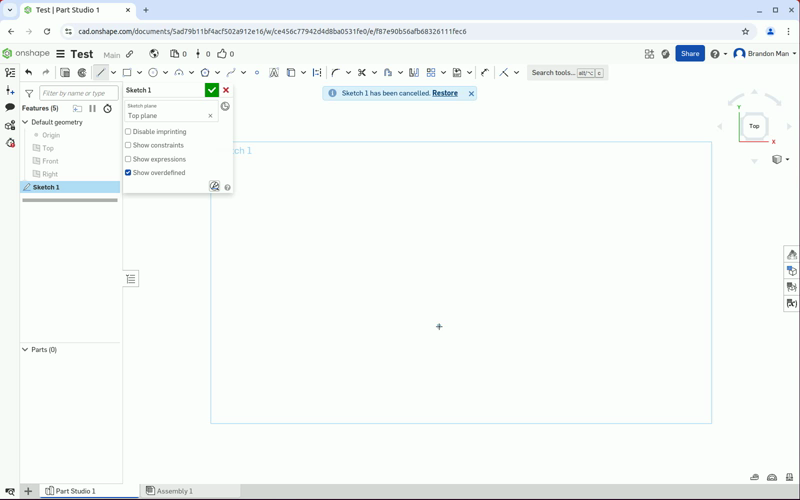
mouse_move(501, 326)
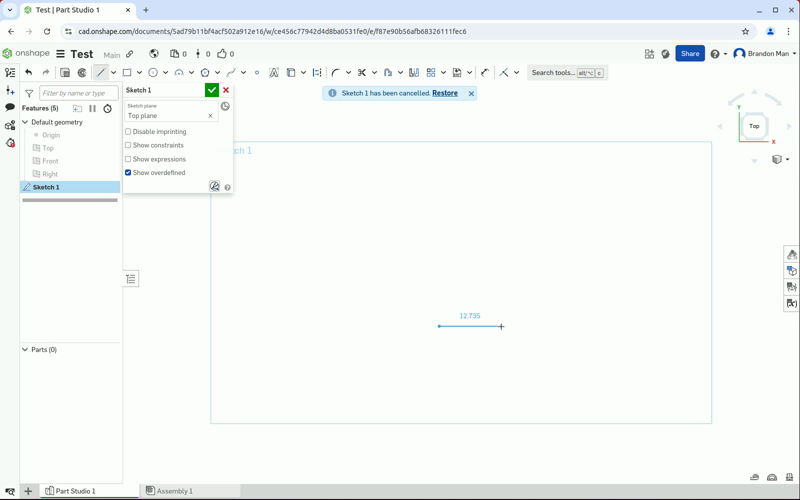
click(501, 326)
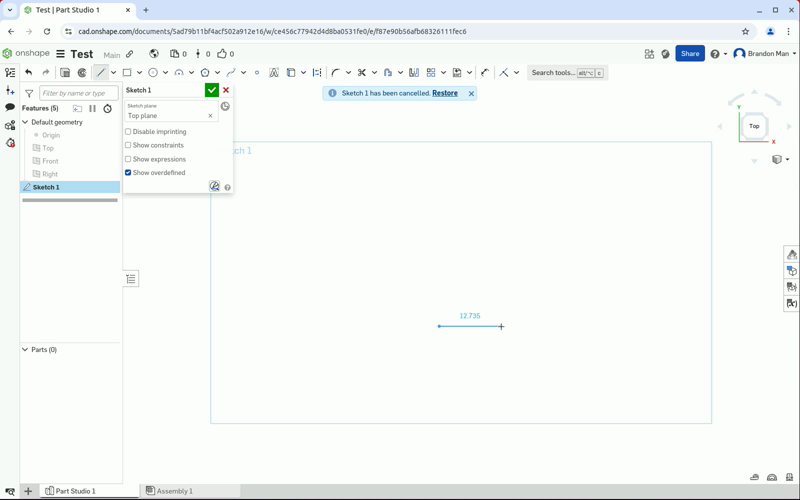
key_up(shift)
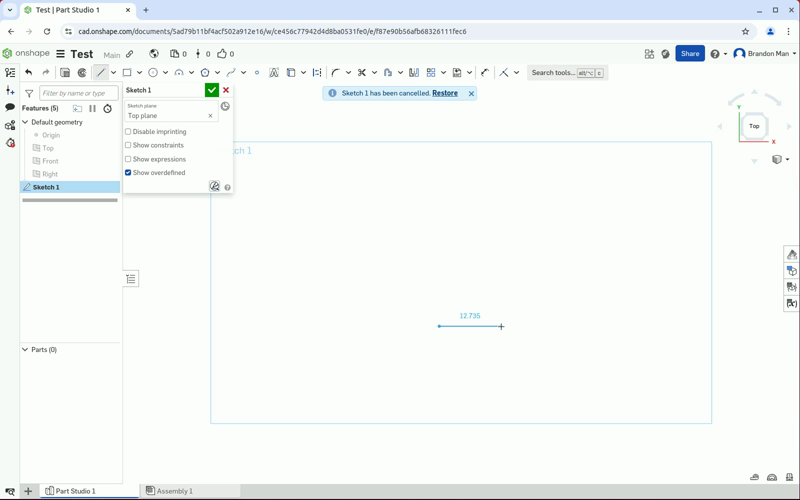
key_down(shift)
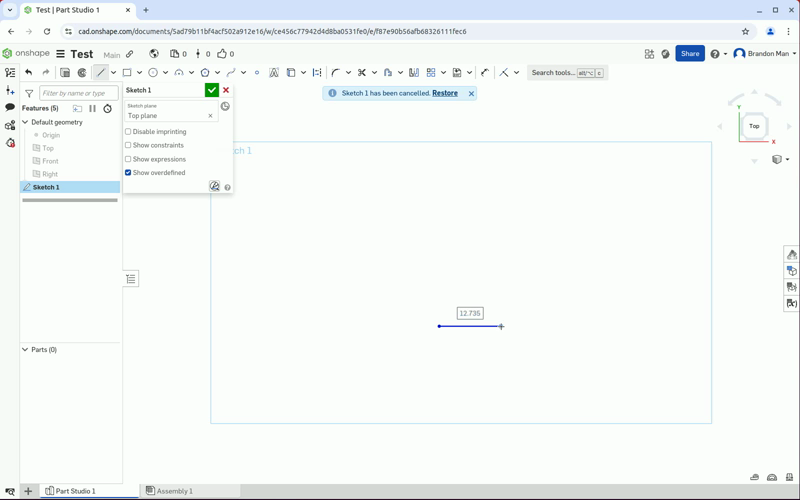
mouse_move(531, 326)
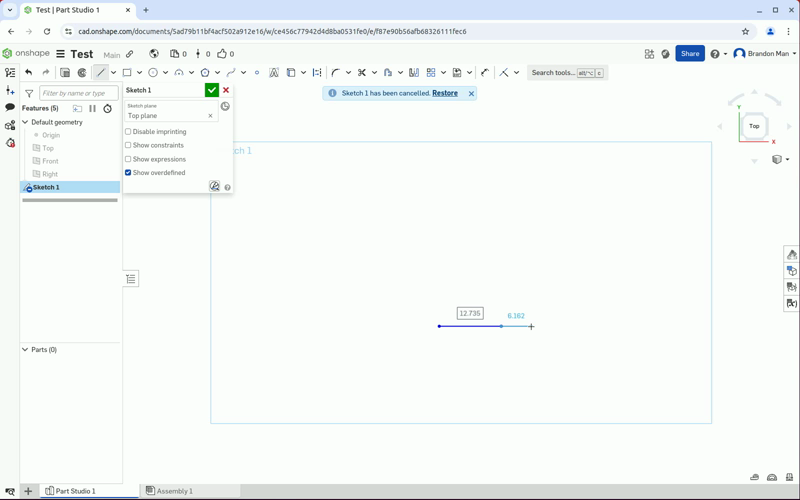
mouse_move(501, 282)
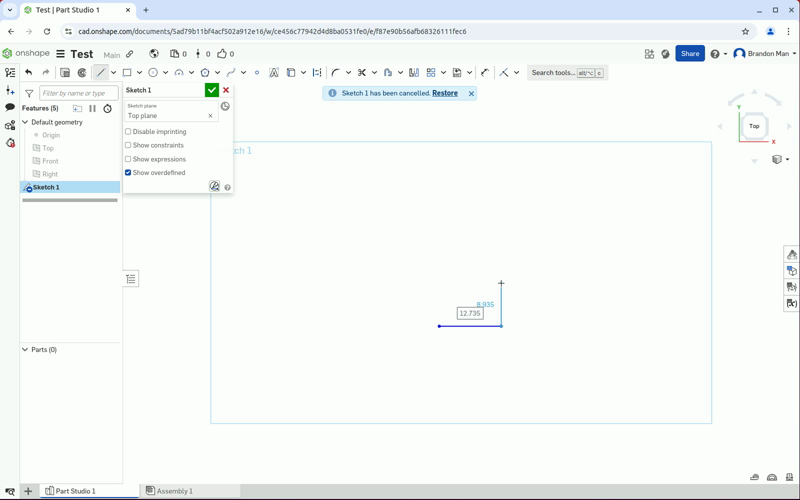
click(501, 282)
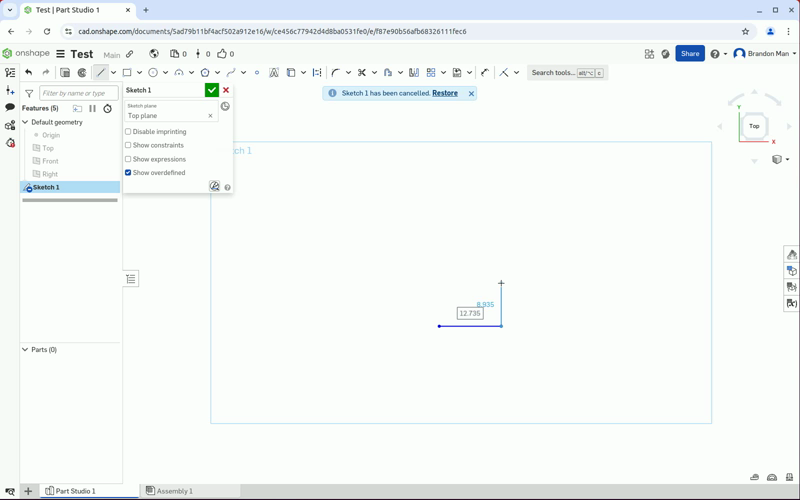
key_up(shift)
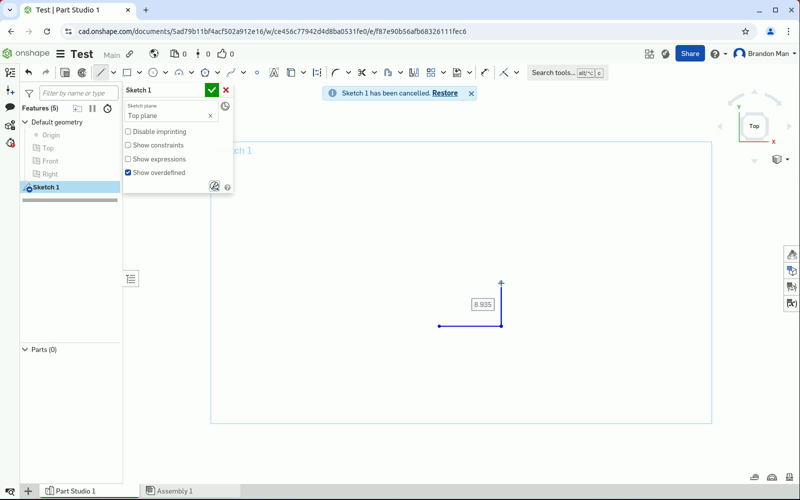
key_down(shift)
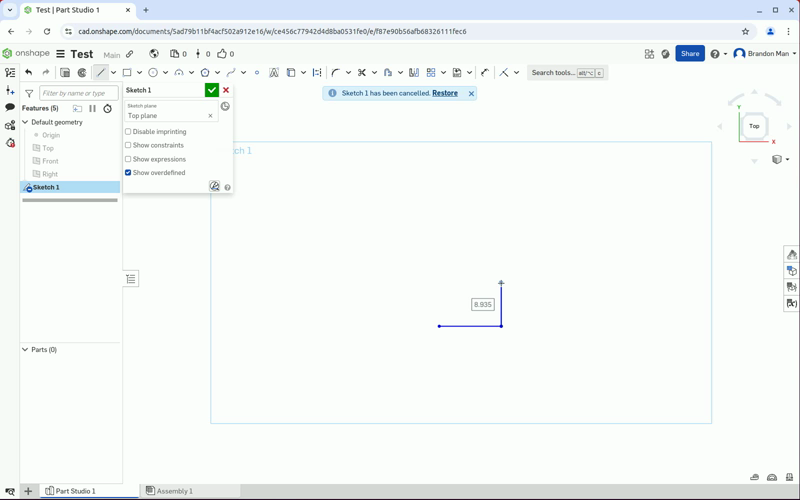
mouse_move(531, 282)
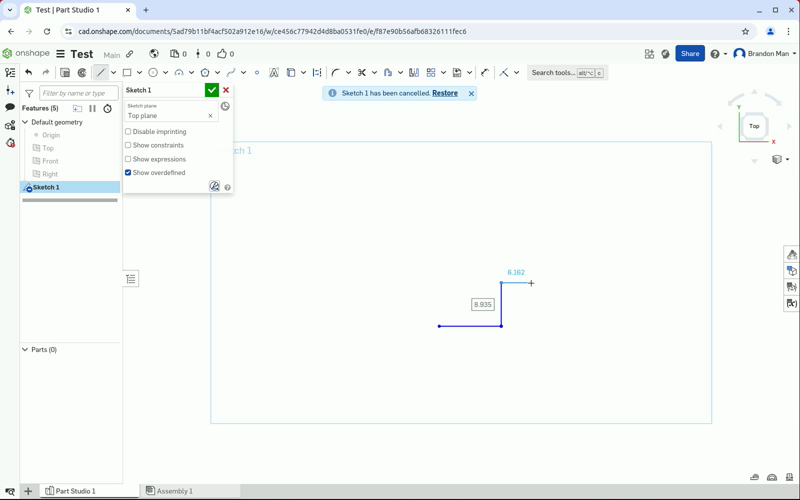
mouse_move(479, 282)
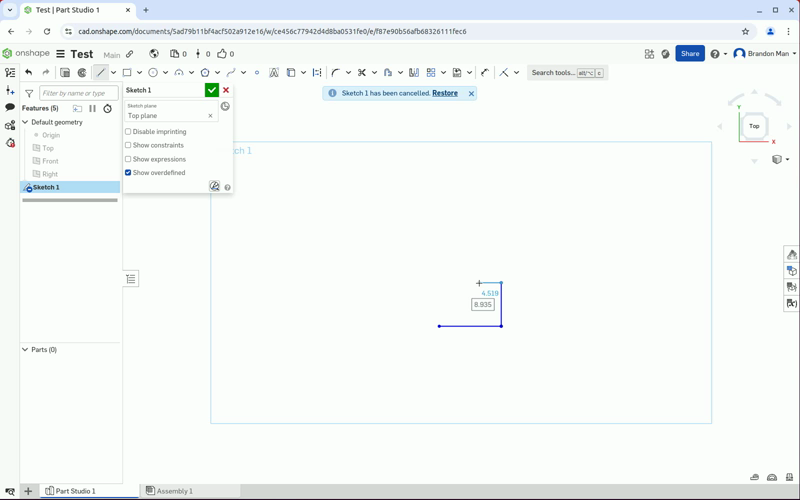
click(479, 282)
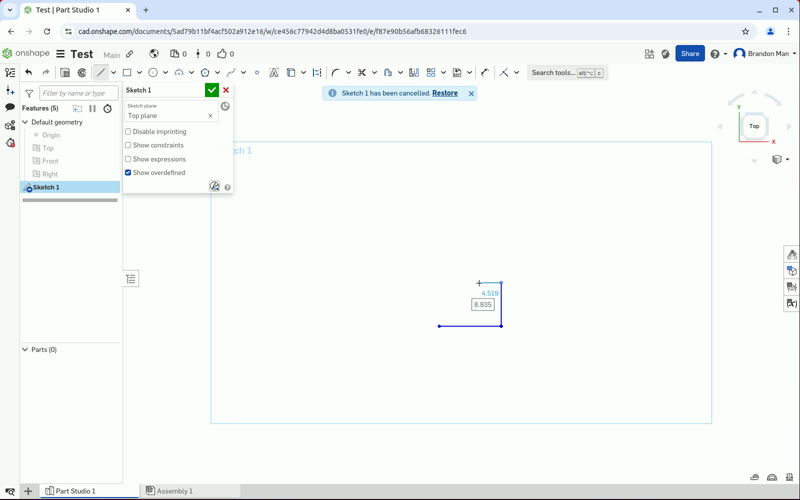
key_up(shift)
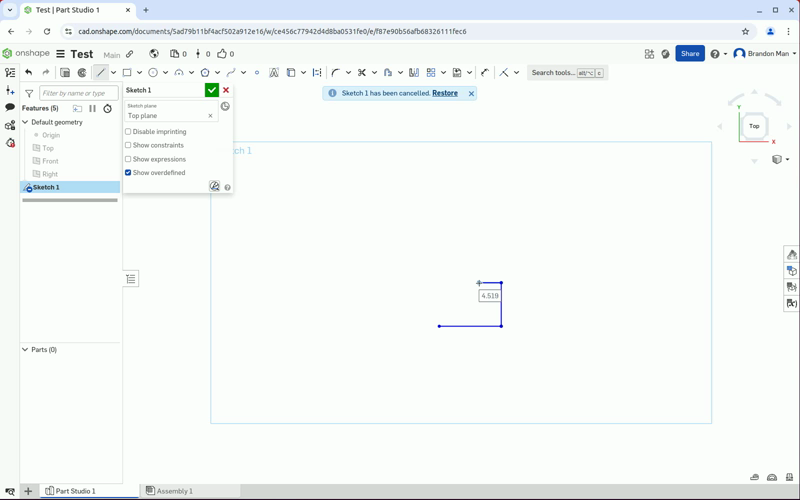
key_down(shift)
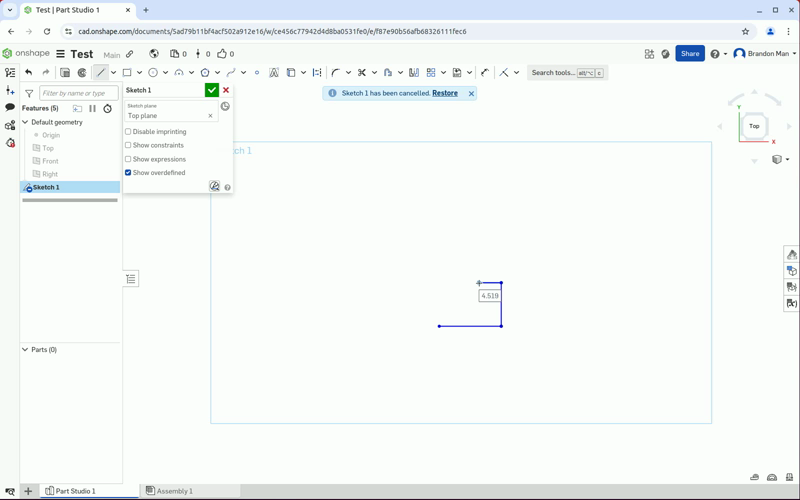
mouse_move(509, 282)
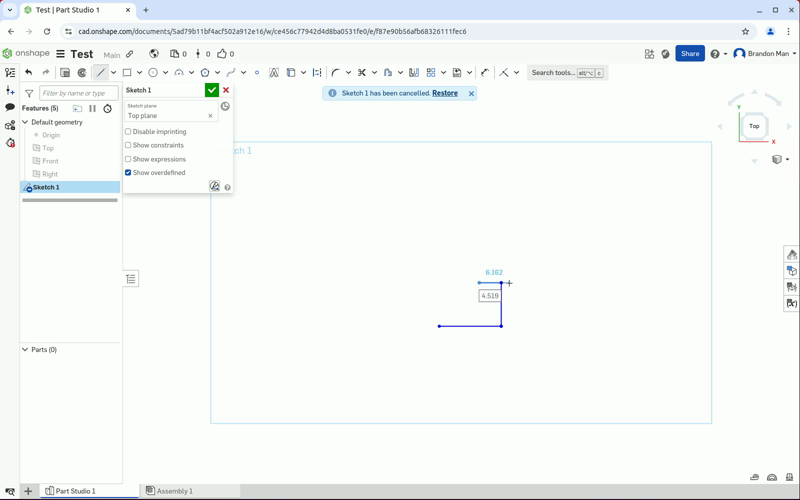
mouse_move(461, 282)
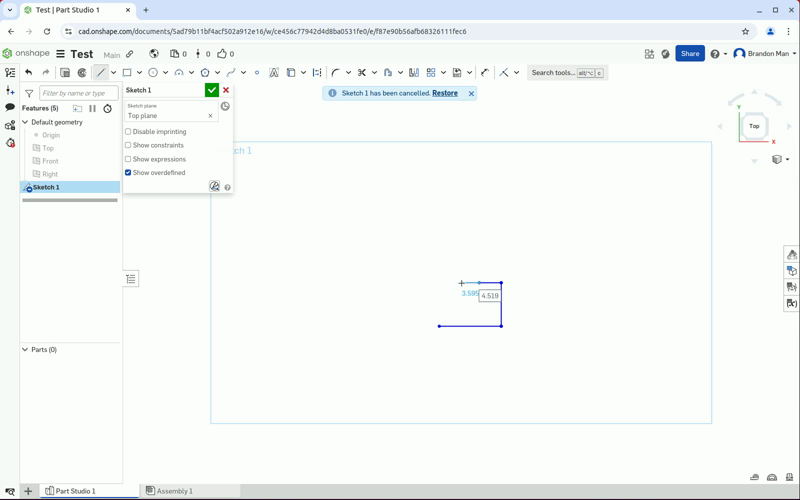
click(461, 282)
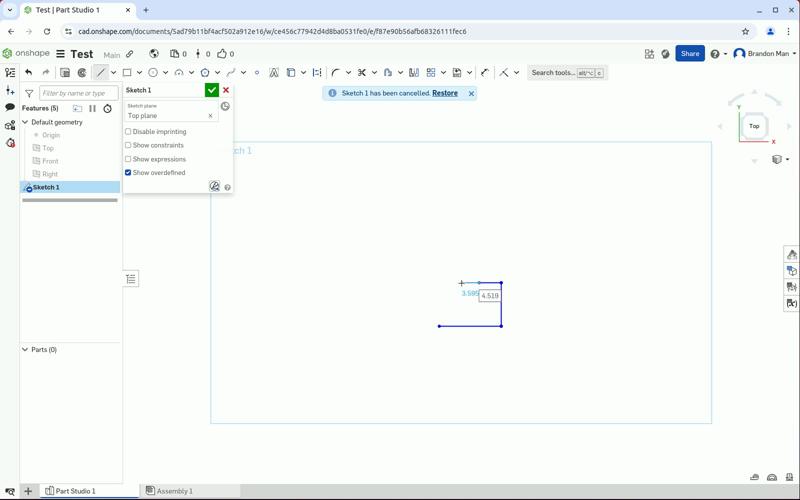
key_up(shift)
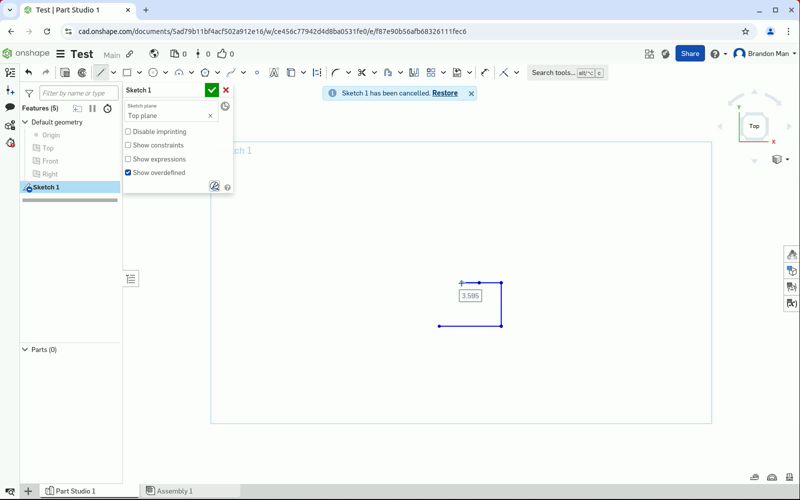
key_down(shift)
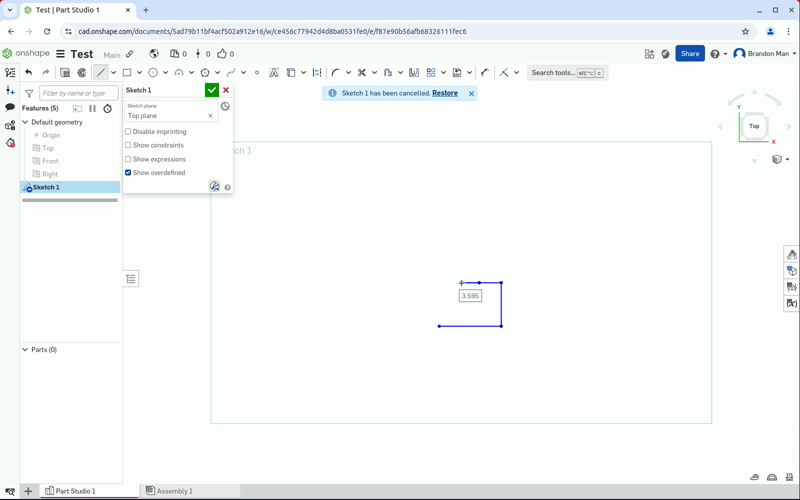
mouse_move(491, 282)
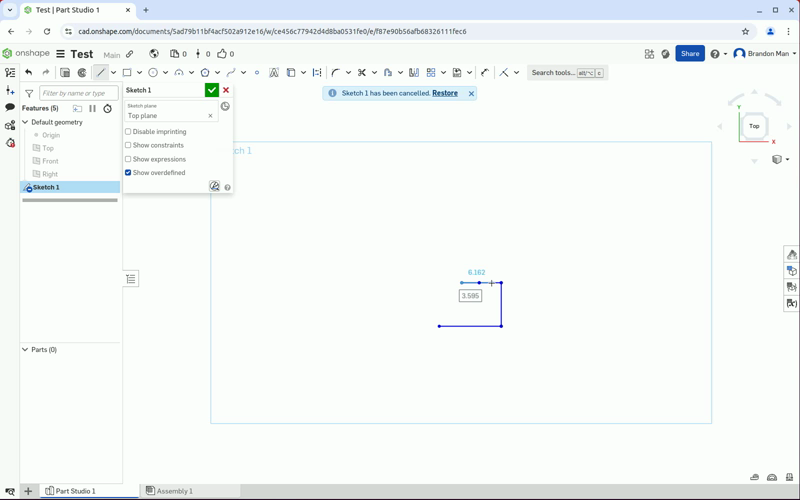
mouse_move(439, 282)
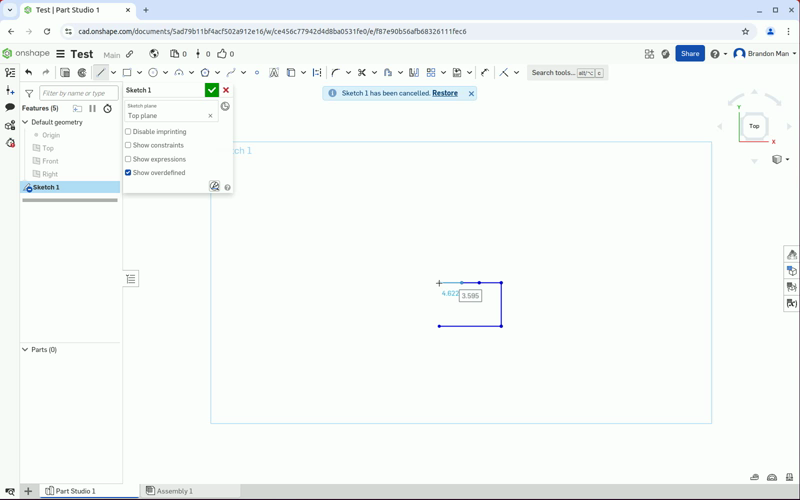
click(439, 282)
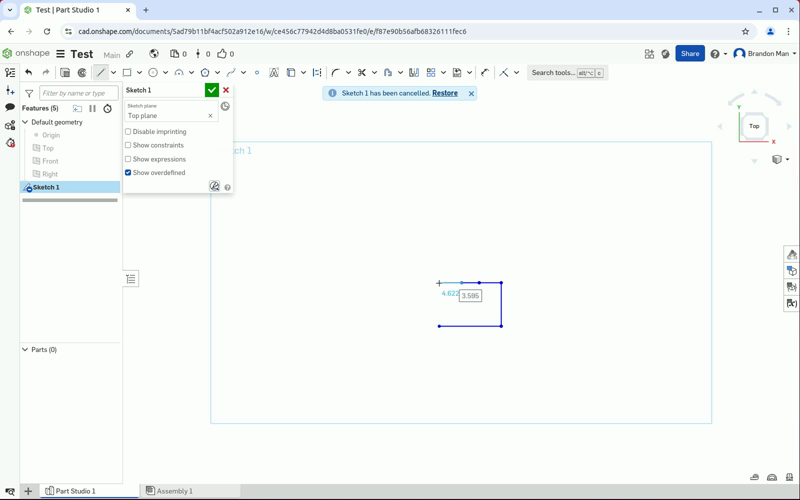
key_up(shift)
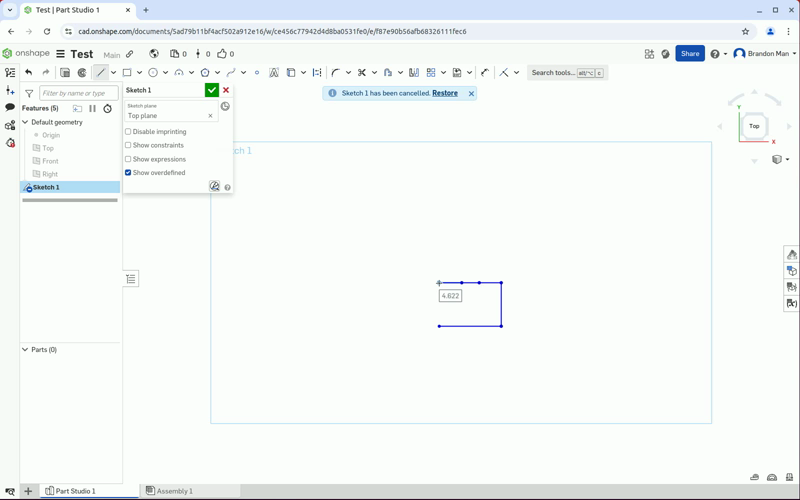
mouse_move(469, 282)
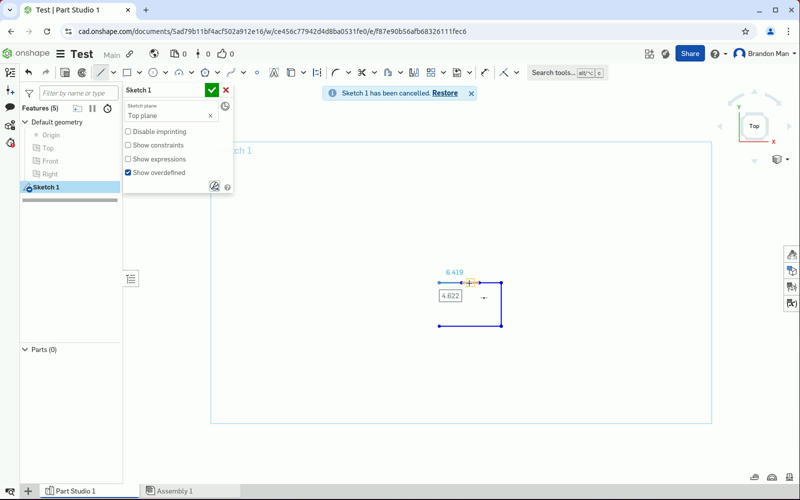
key_down(shift)
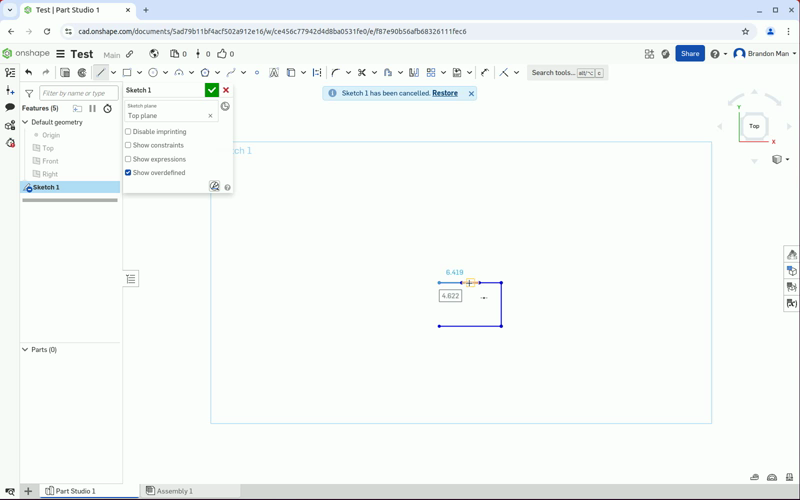
mouse_move(439, 326)
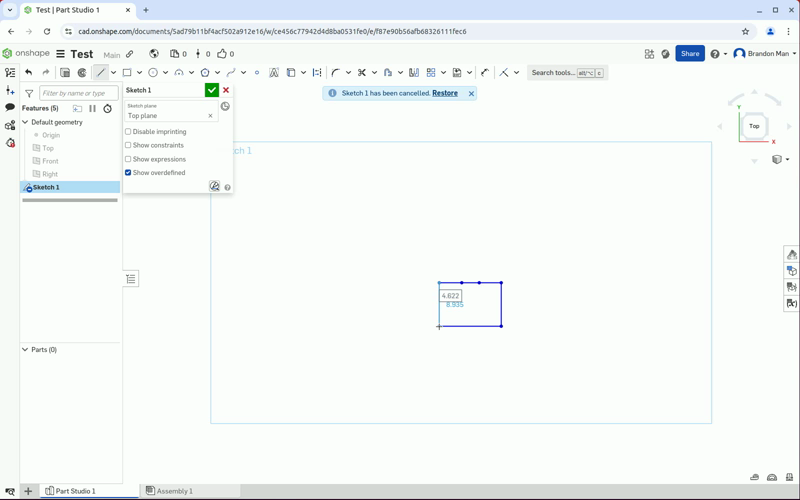
key_up(shift)
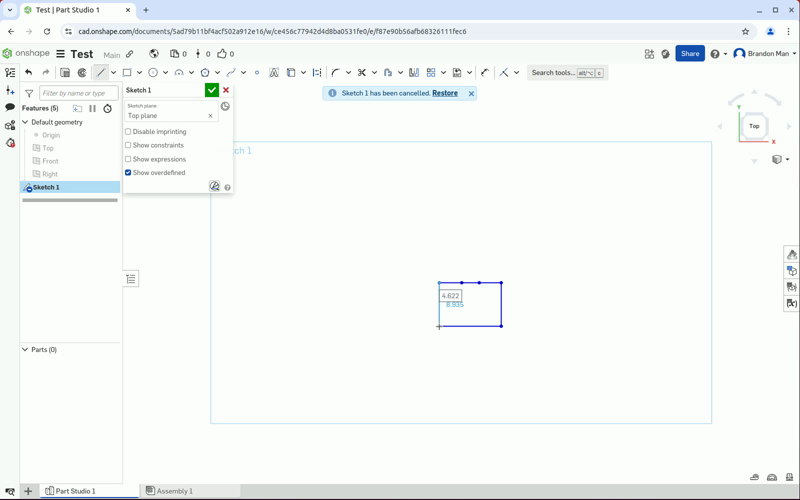
click(439, 326)
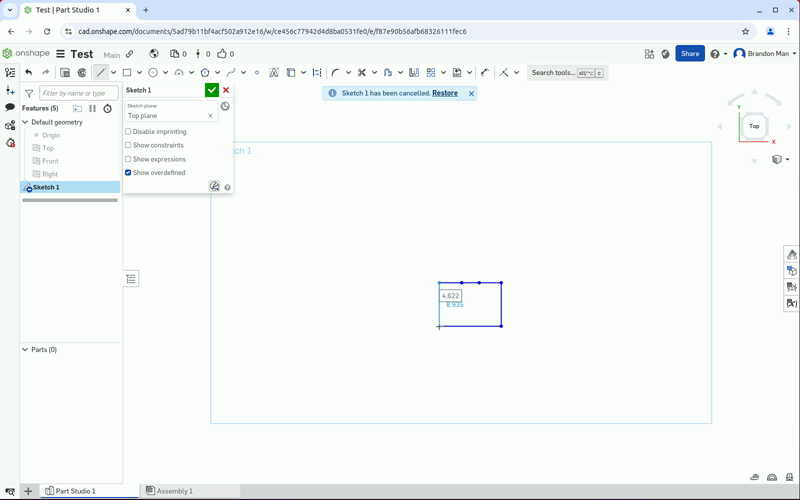
key(esc)
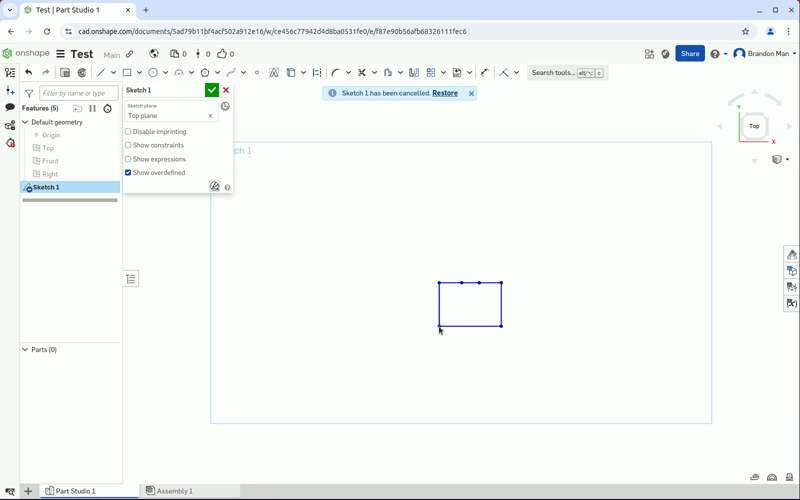
key(c)
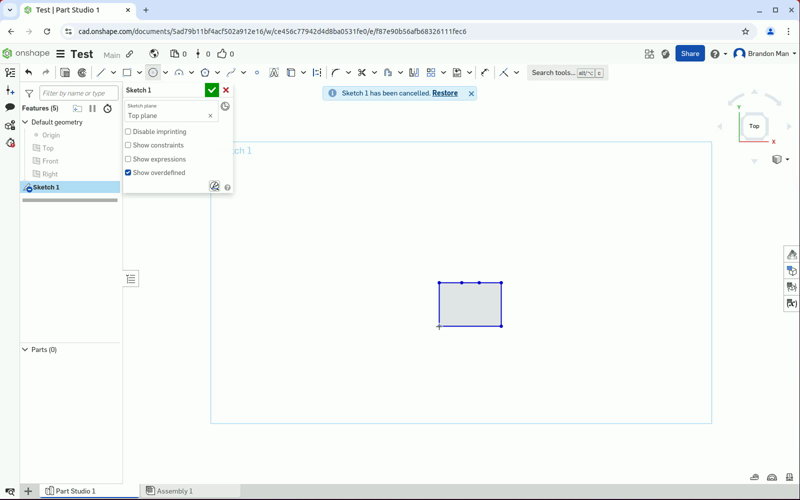
key_down(shift)
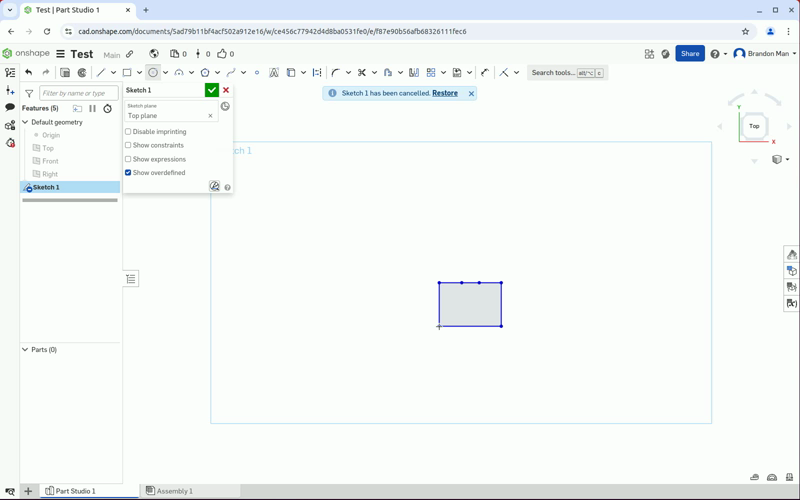
mouse_move(470, 308)
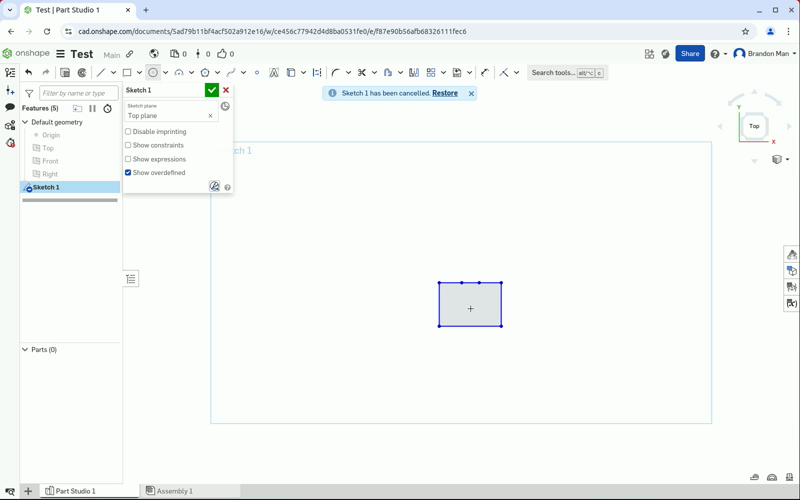
click(470, 308)
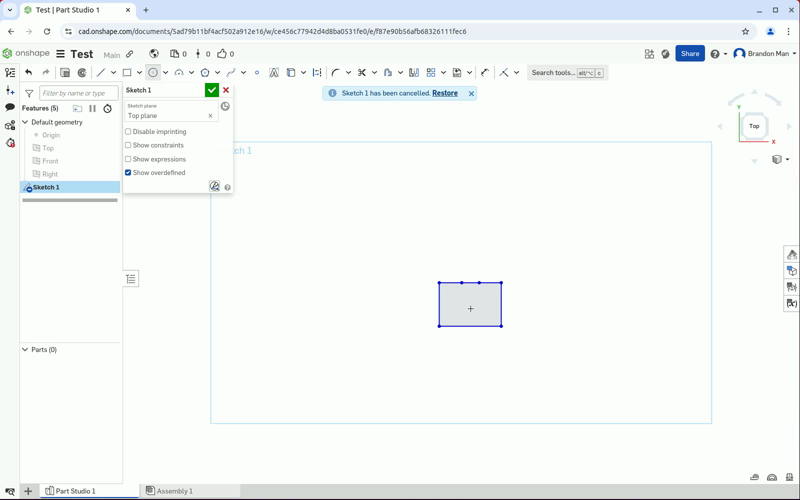
key_up(shift)
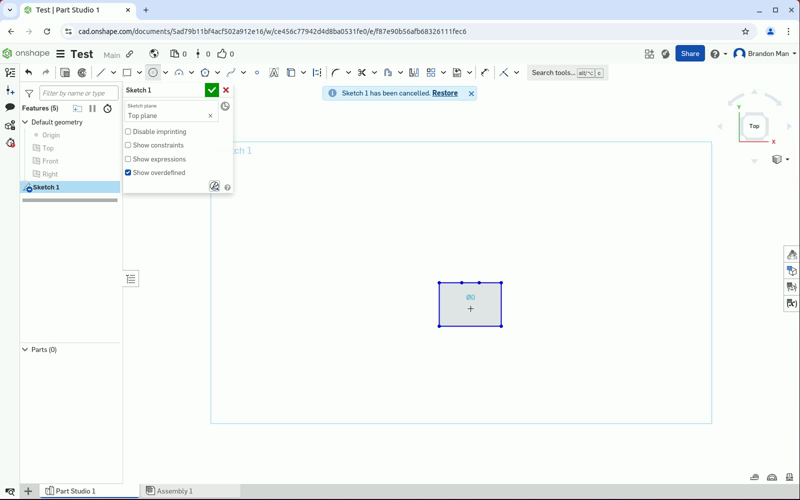
mouse_move(483, 308)
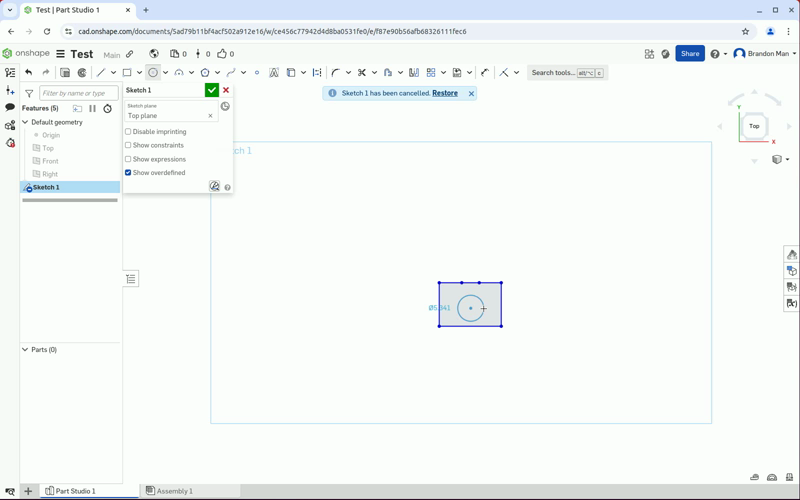
click(483, 308)
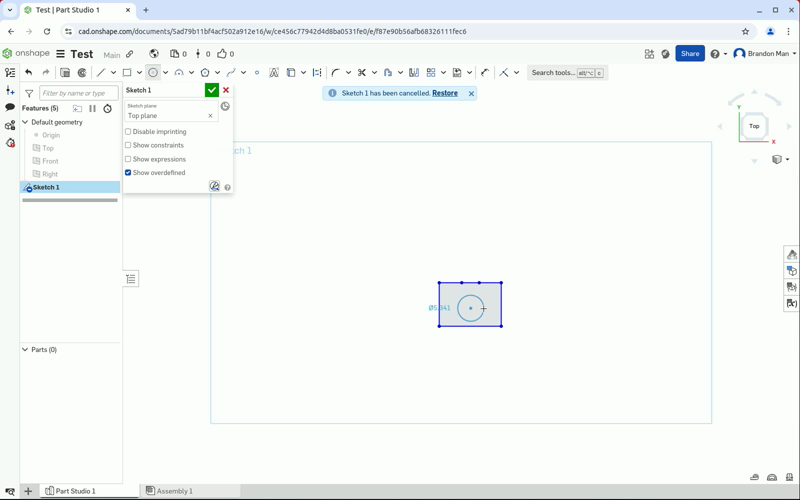
key(esc)
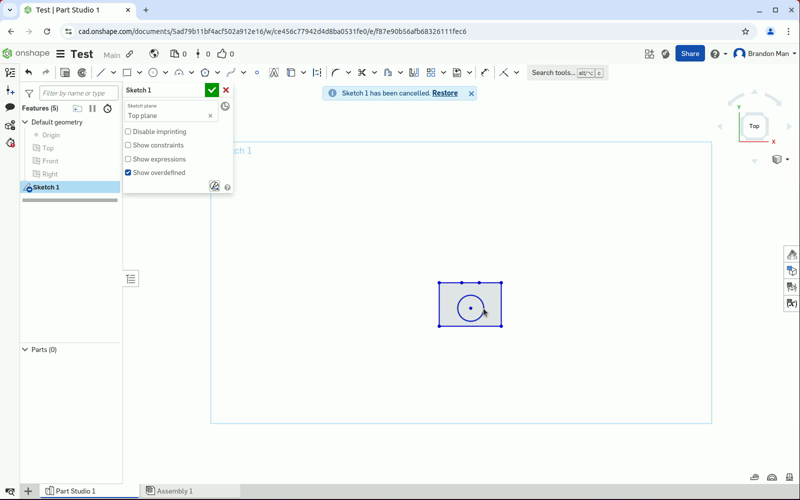
mouse_move(443, 299)
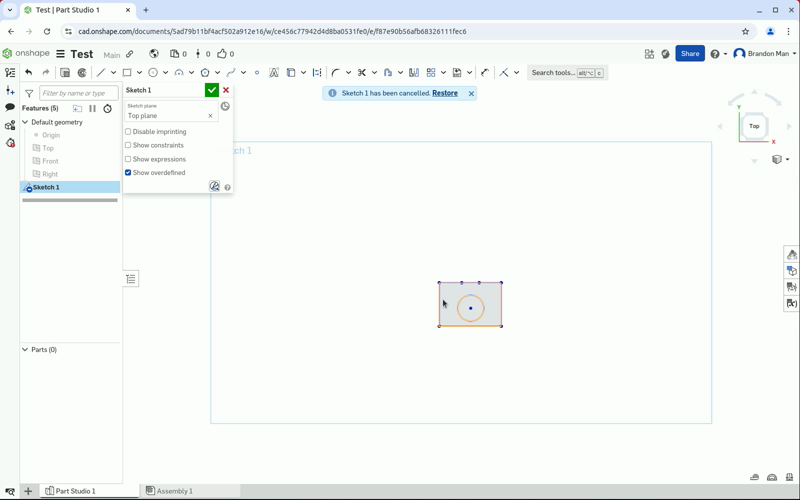
click(443, 299)
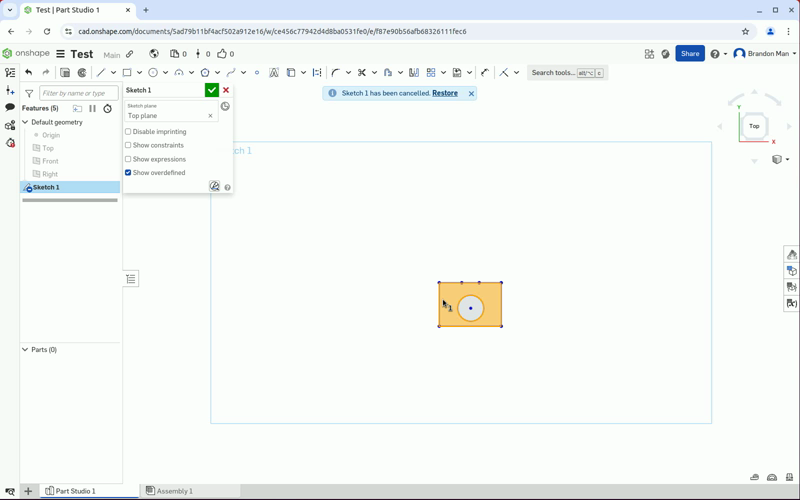
mouse_move(73, 352)
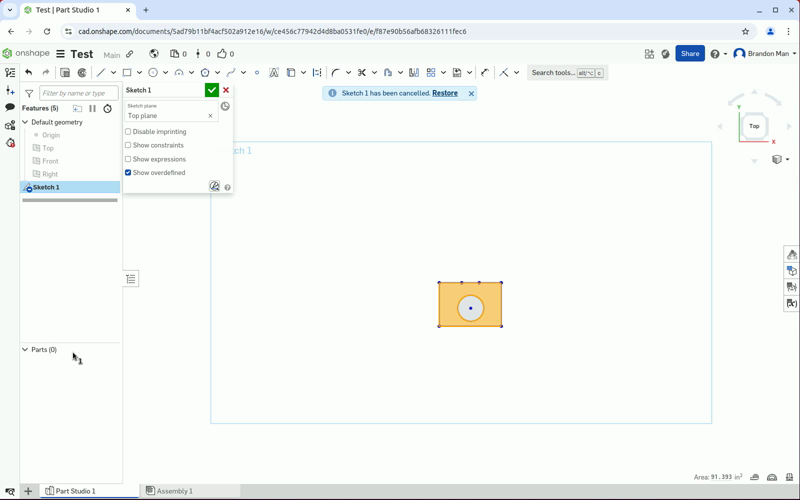
key(shift+y)
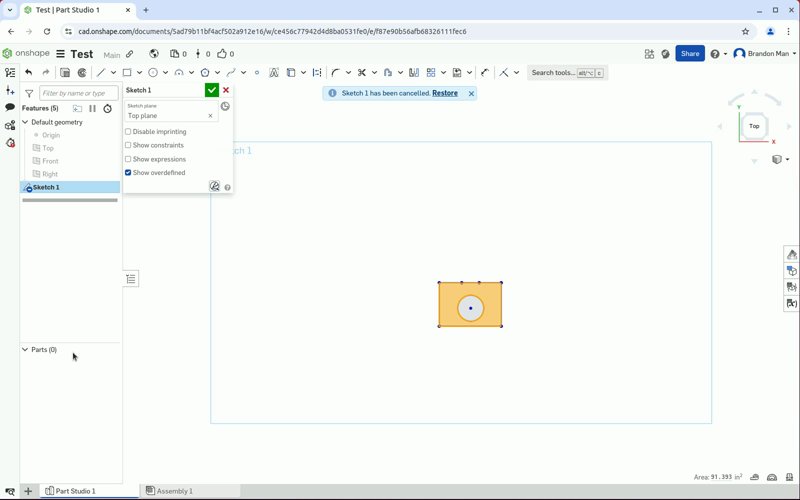
key(shift+e)
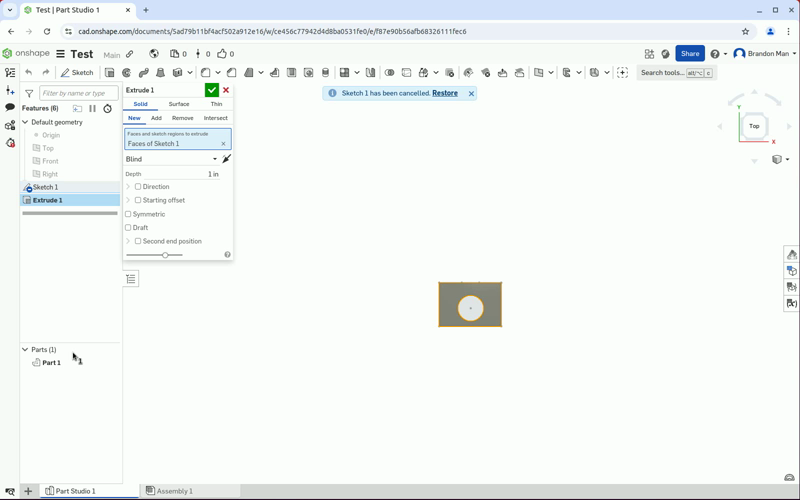
mouse_move(143, 106)
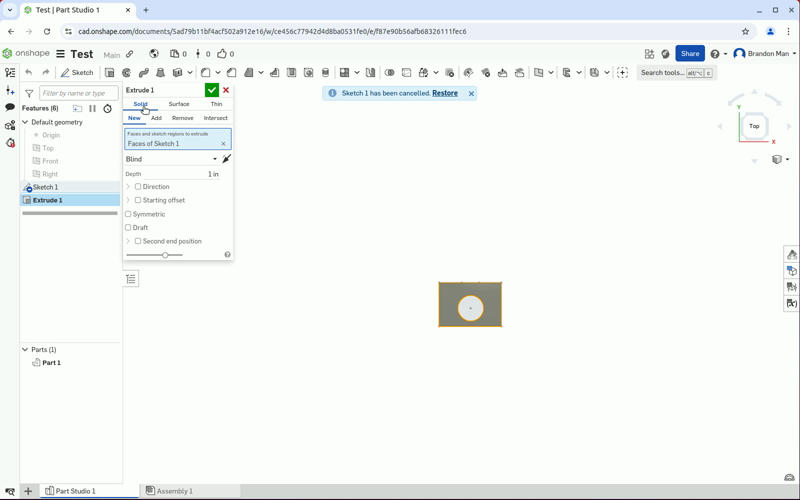
click(143, 106)
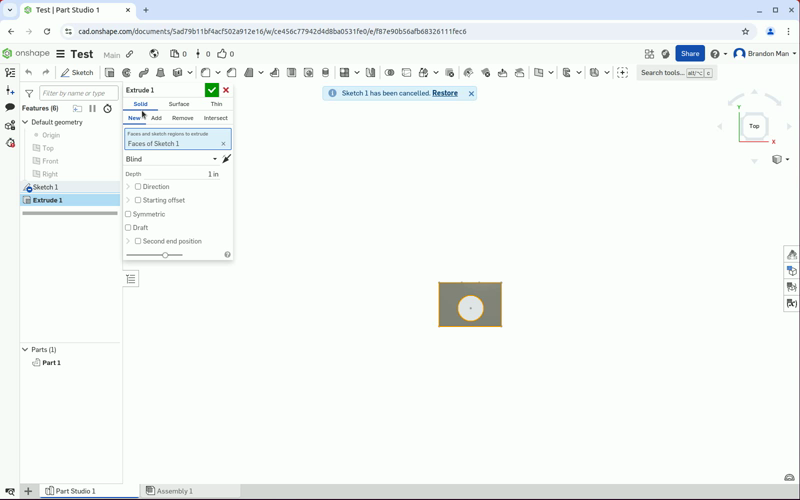
mouse_move(137, 120)
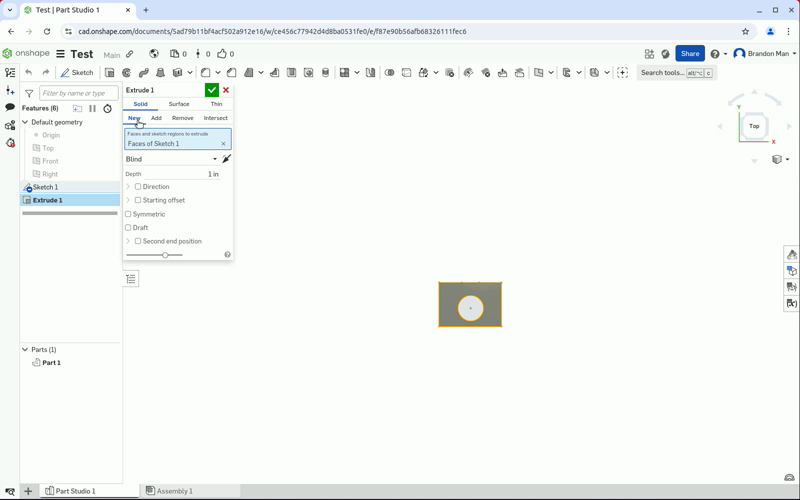
click(137, 120)
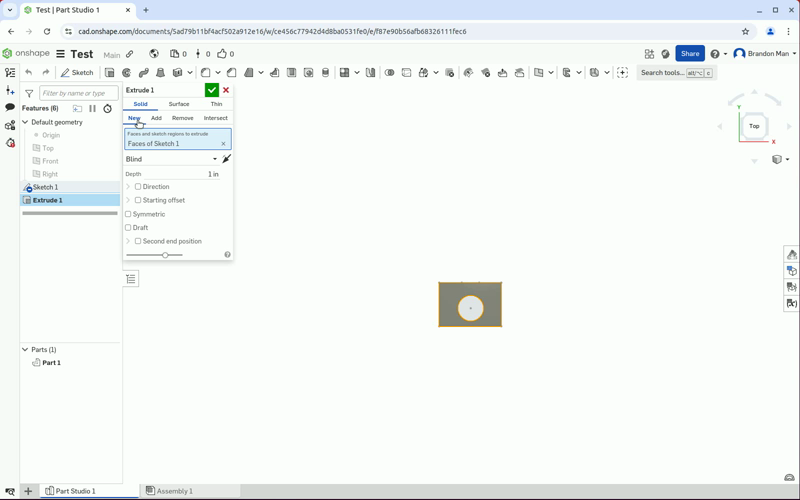
key(tab, 4)
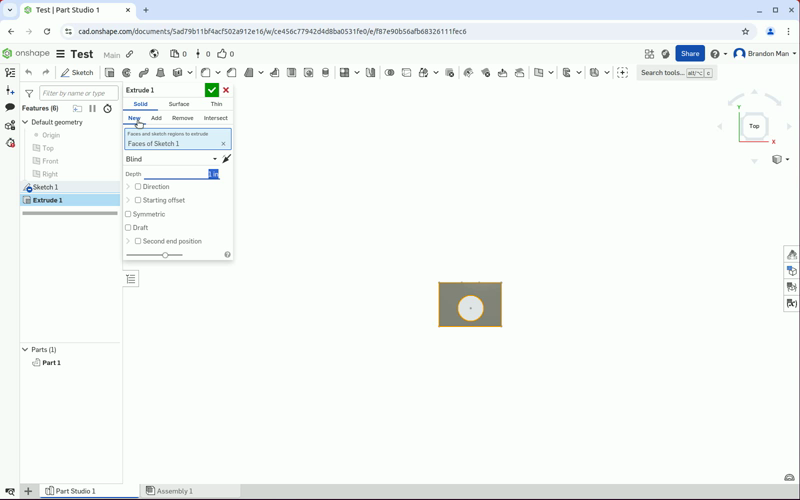
text(0.241)
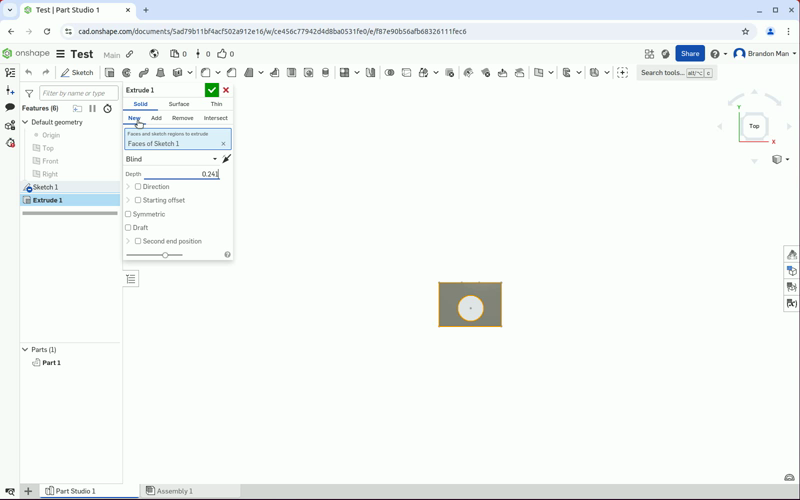
key(enter)
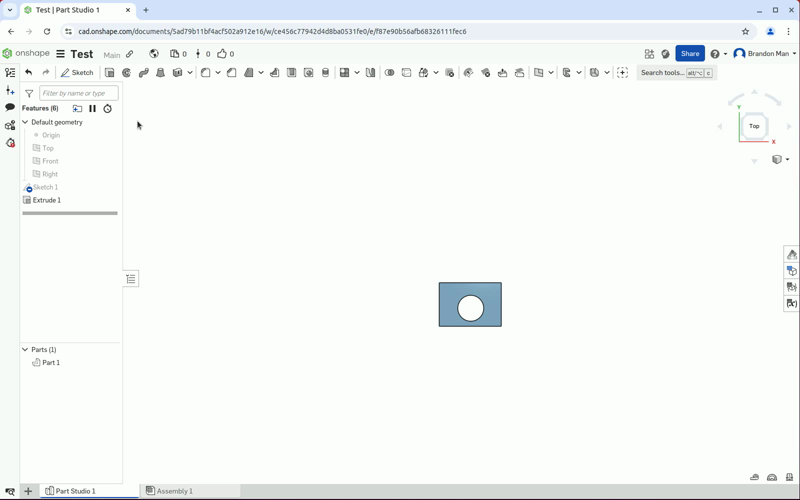
key(shift+h)
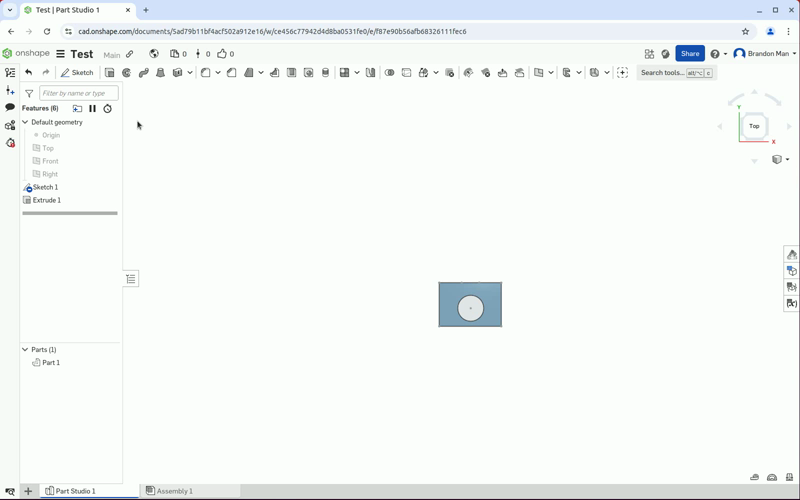
key(shift+h)
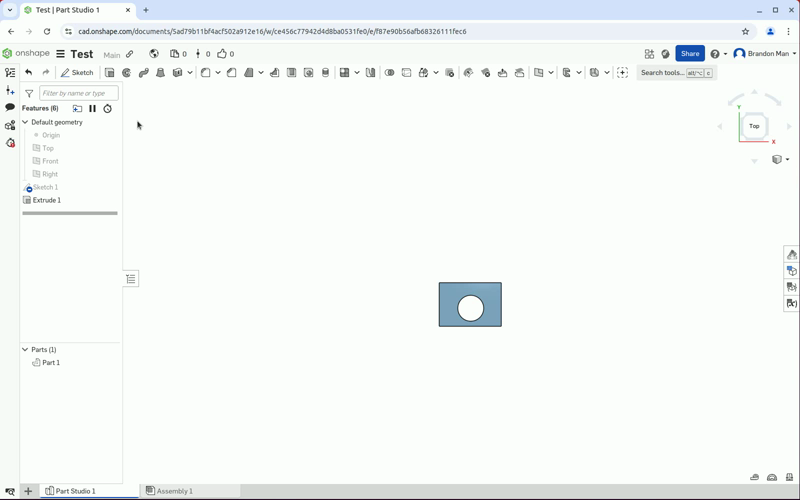
mouse_move(73, 189)
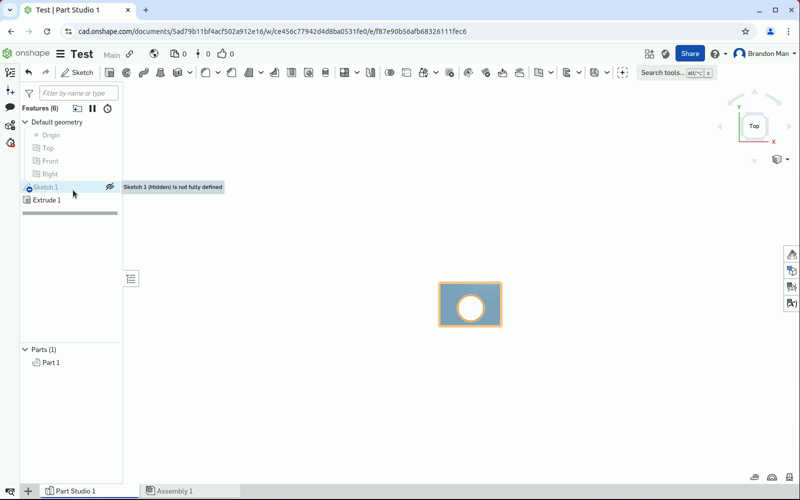
click(73, 189)
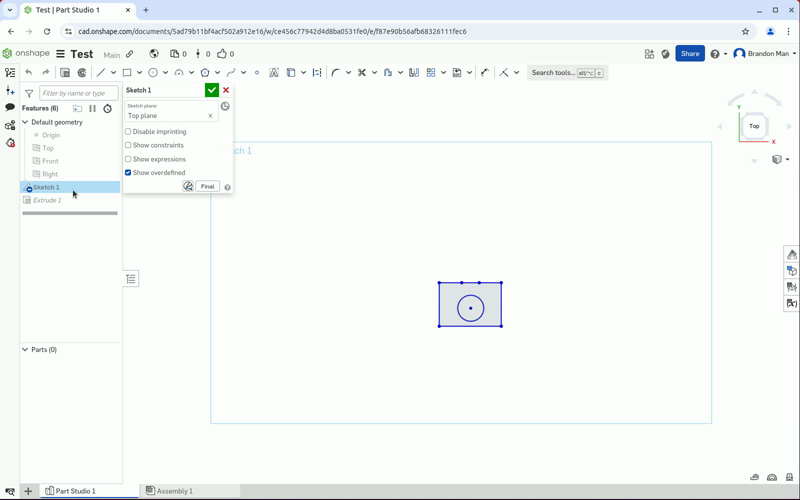
mouse_move(229, 92)
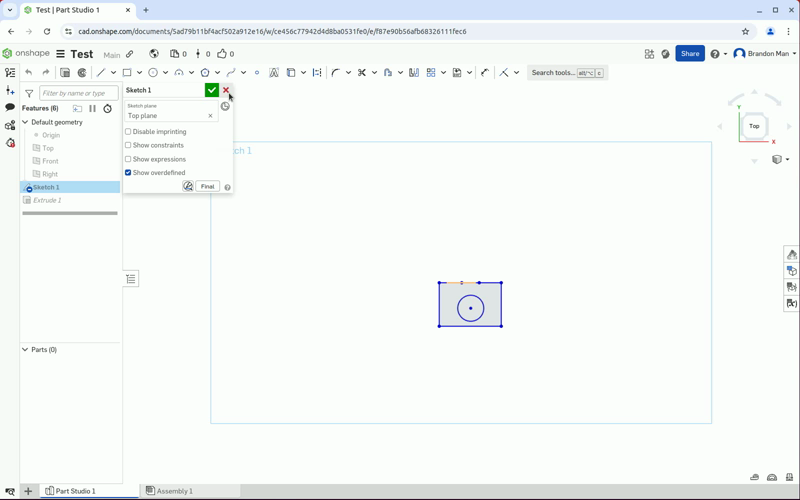
click(229, 92)
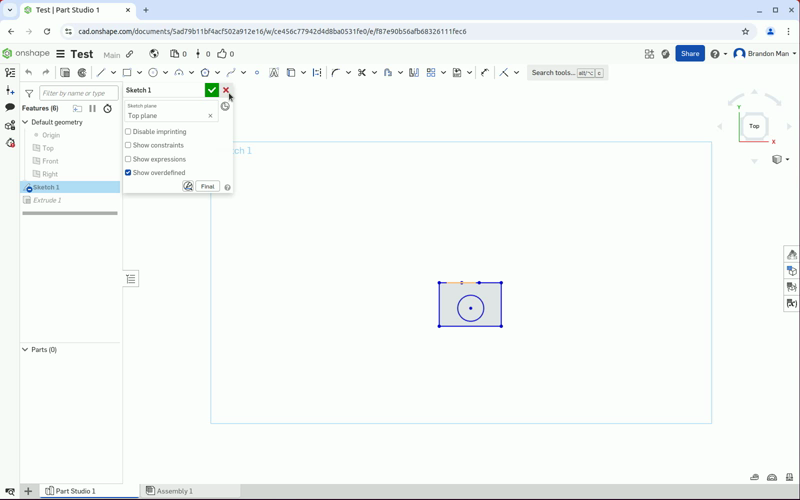
key(shift+s)
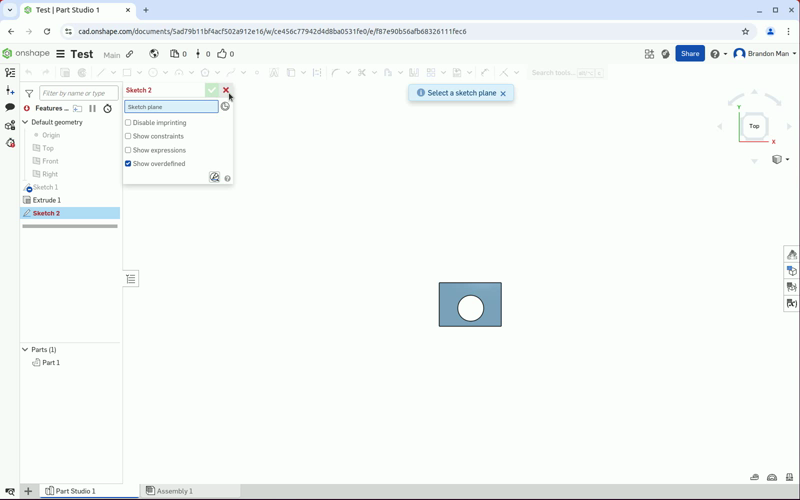
mouse_move(73, 150)
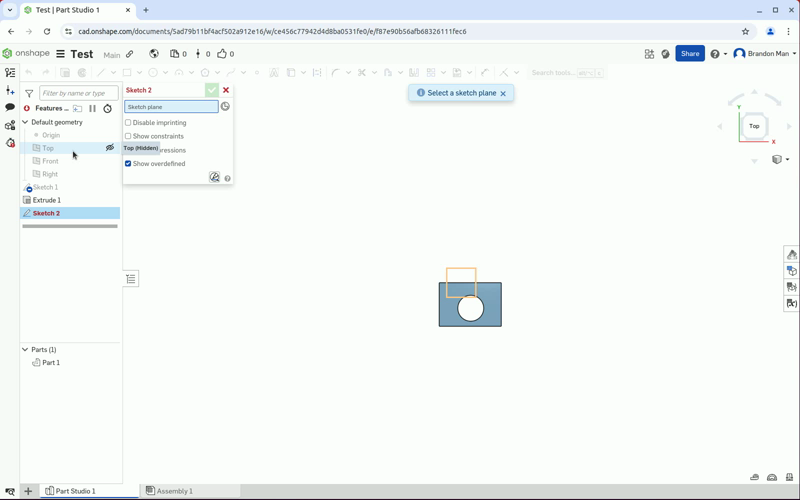
click(73, 150)
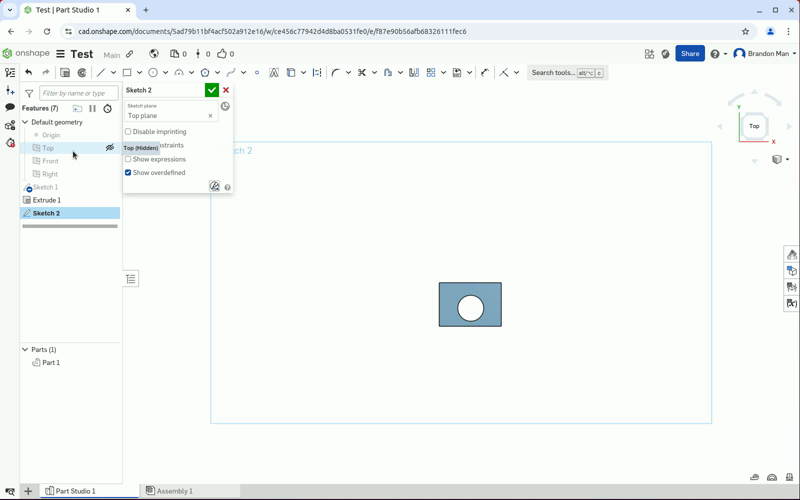
mouse_move(73, 352)
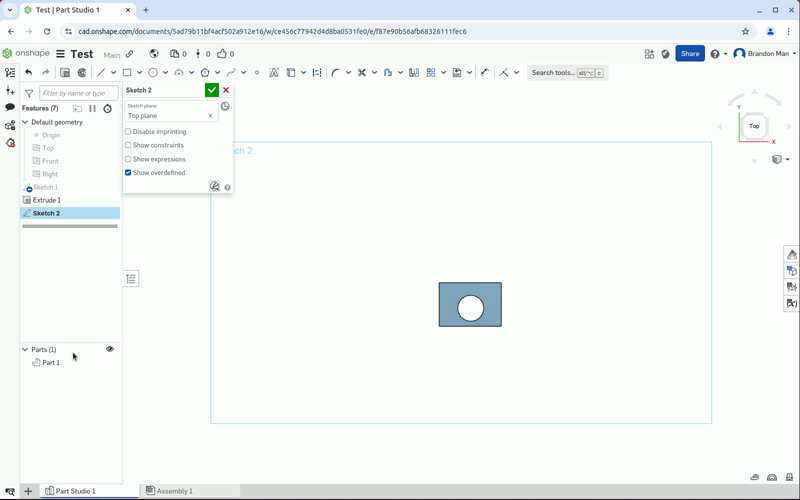
key(y)
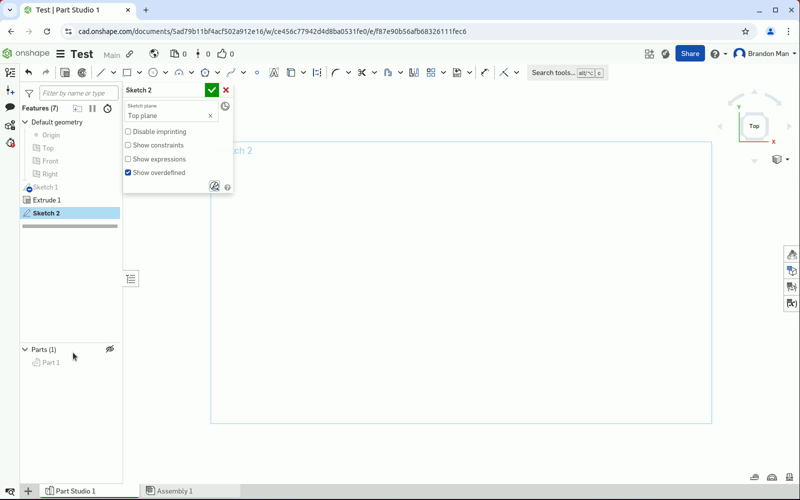
key(l)
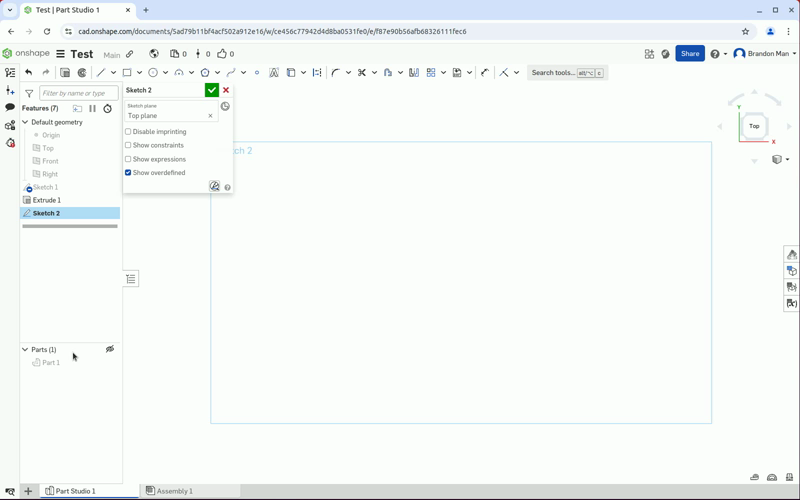
key_down(shift)
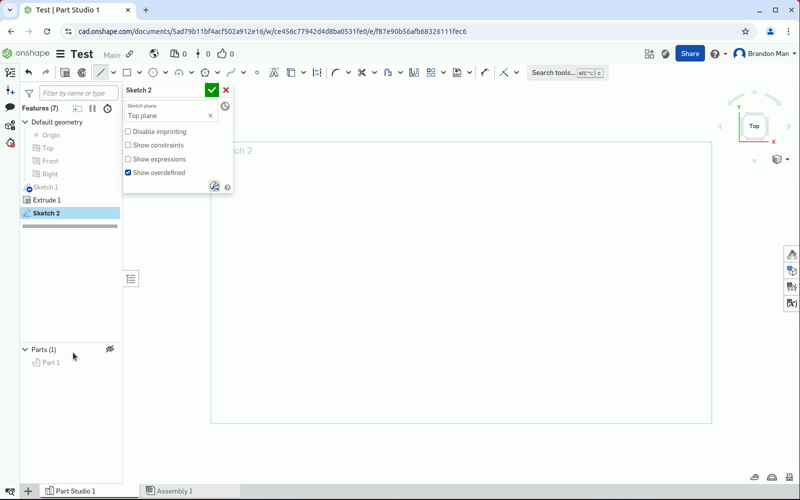
mouse_move(460, 282)
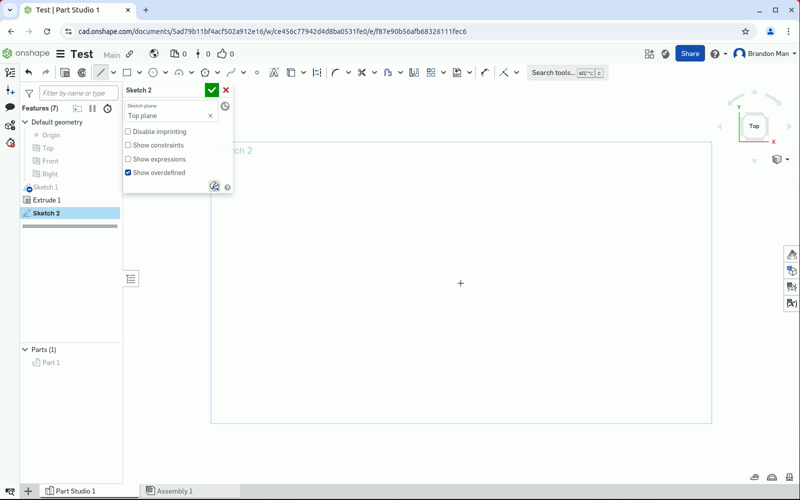
click(460, 282)
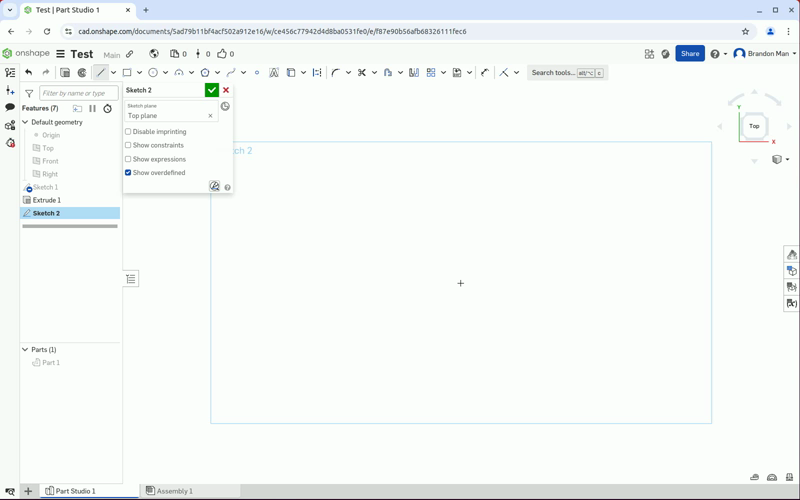
key_up(shift)
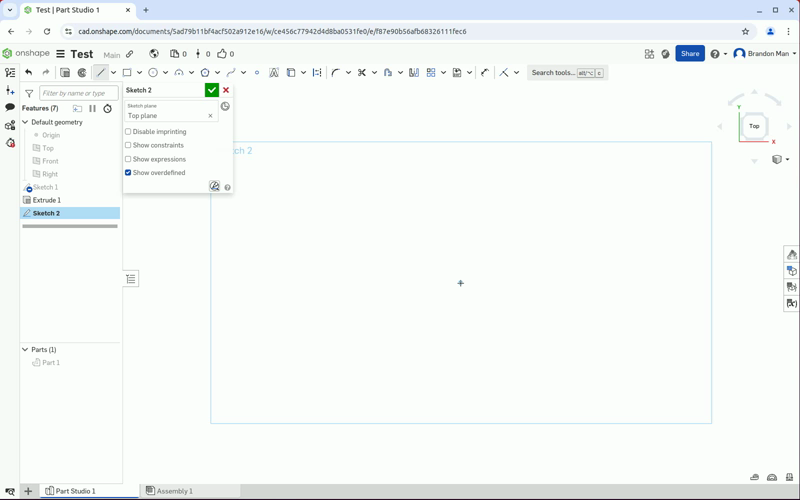
key_down(shift)
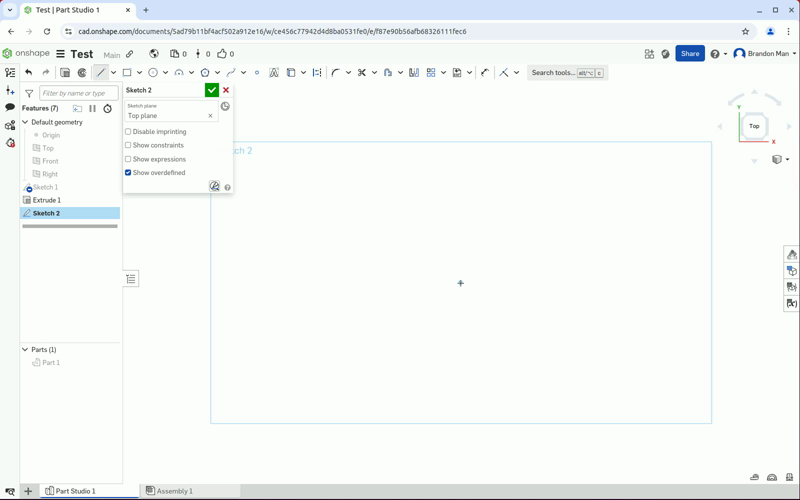
mouse_move(490, 282)
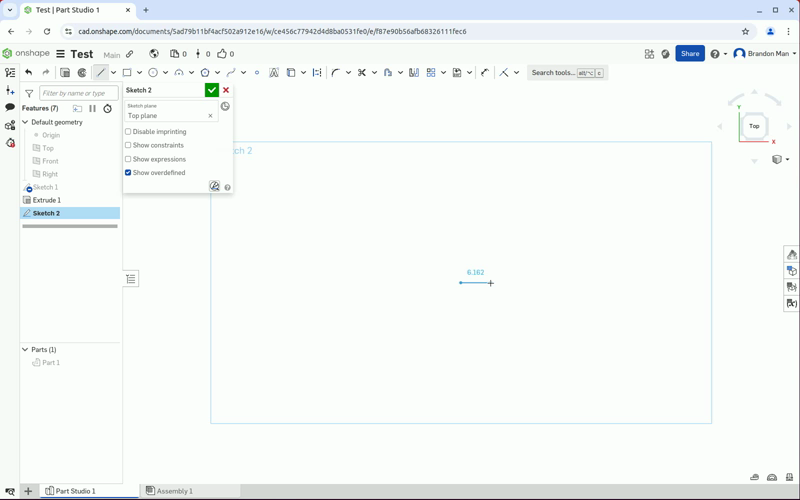
mouse_move(479, 282)
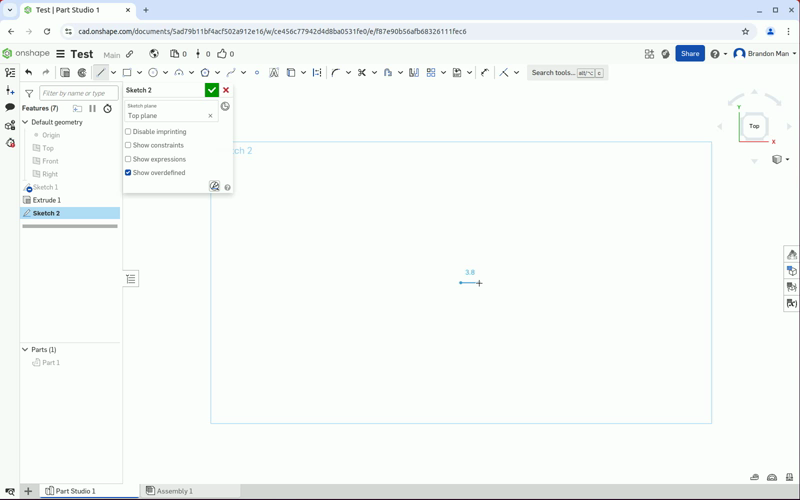
click(479, 282)
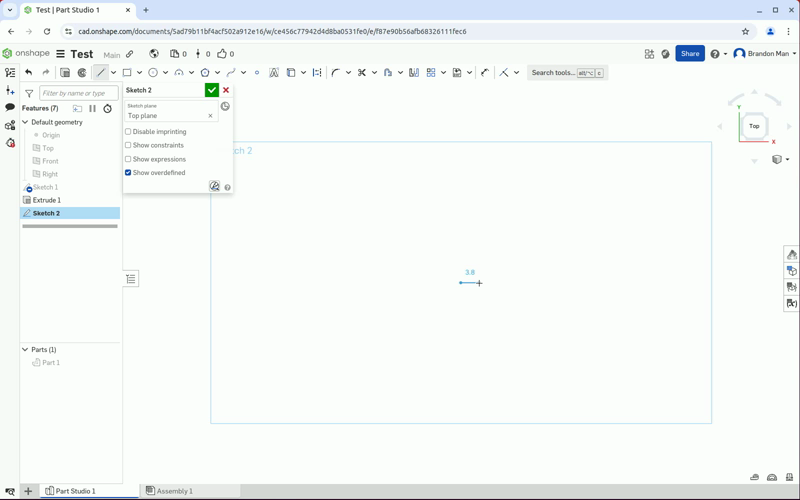
key_up(shift)
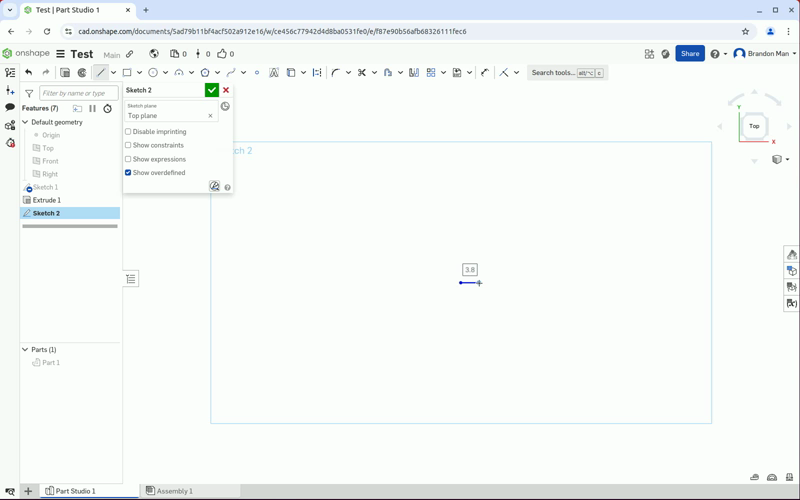
key_down(shift)
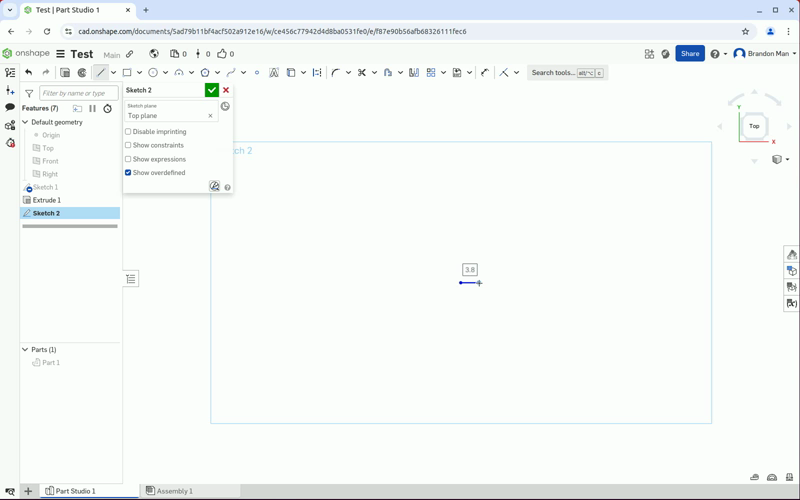
mouse_move(509, 282)
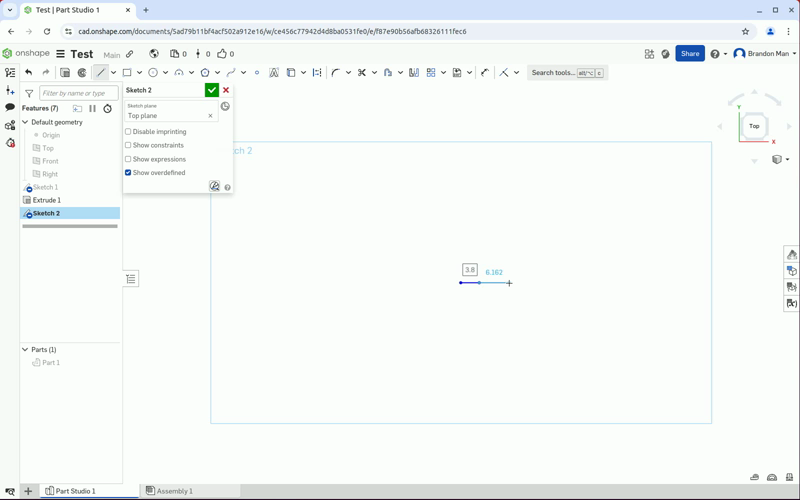
mouse_move(479, 270)
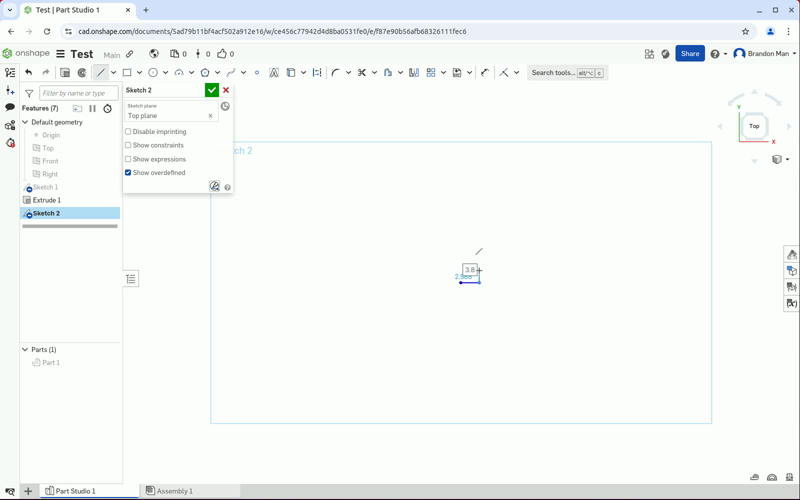
click(479, 270)
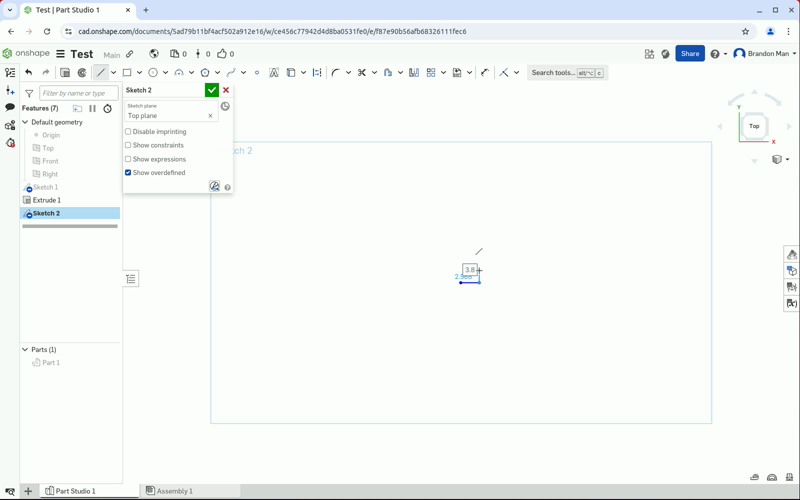
key_up(shift)
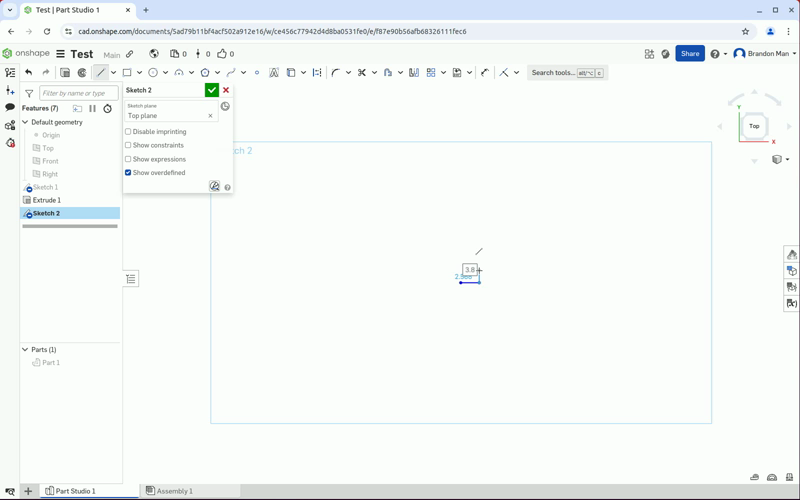
key_down(shift)
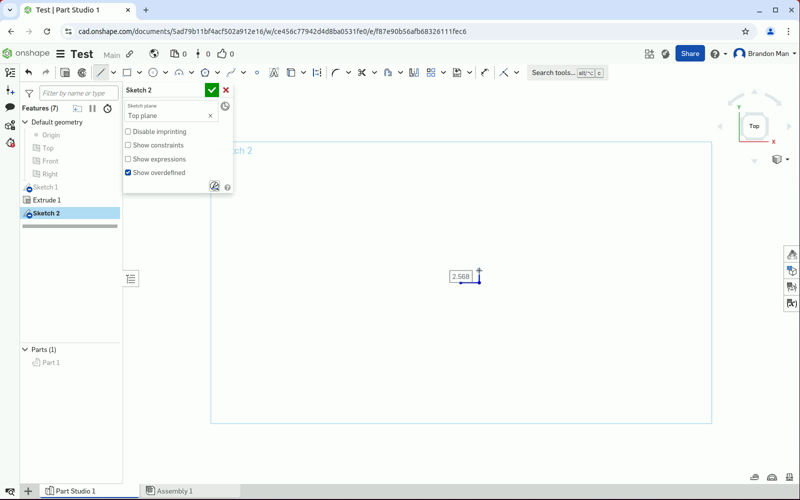
mouse_move(509, 270)
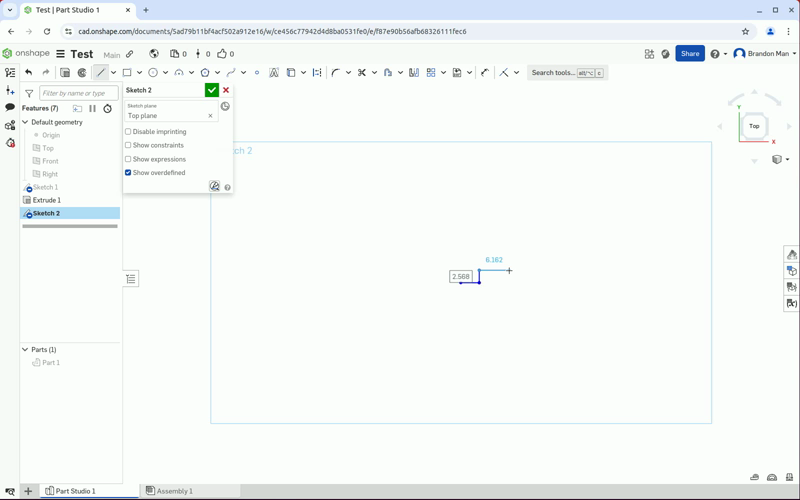
mouse_move(460, 270)
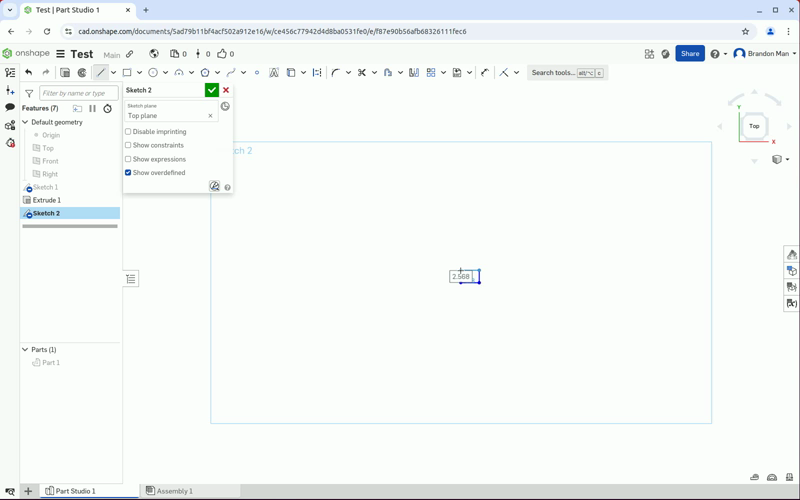
click(460, 270)
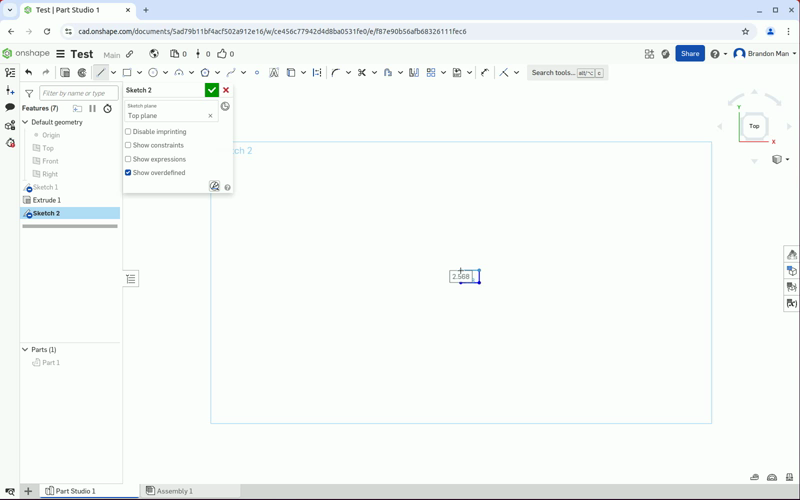
key_up(shift)
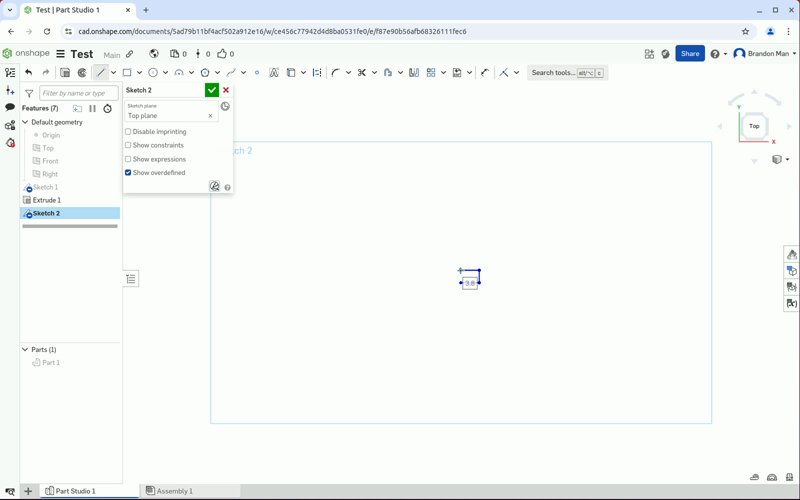
mouse_move(490, 270)
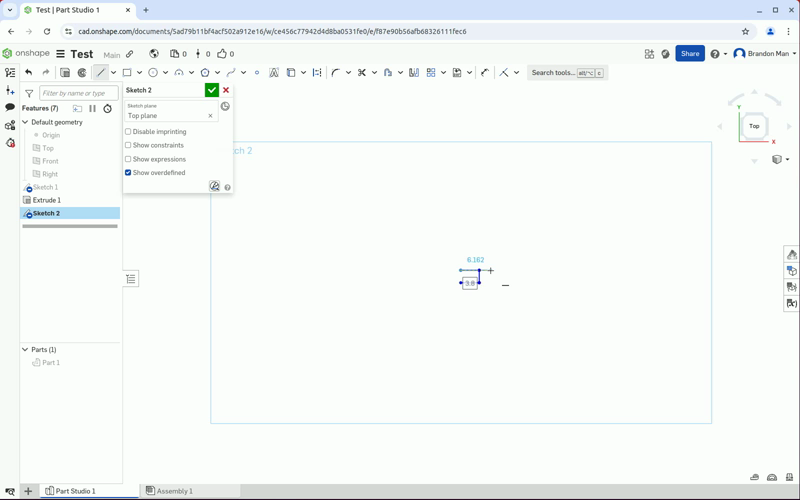
key_down(shift)
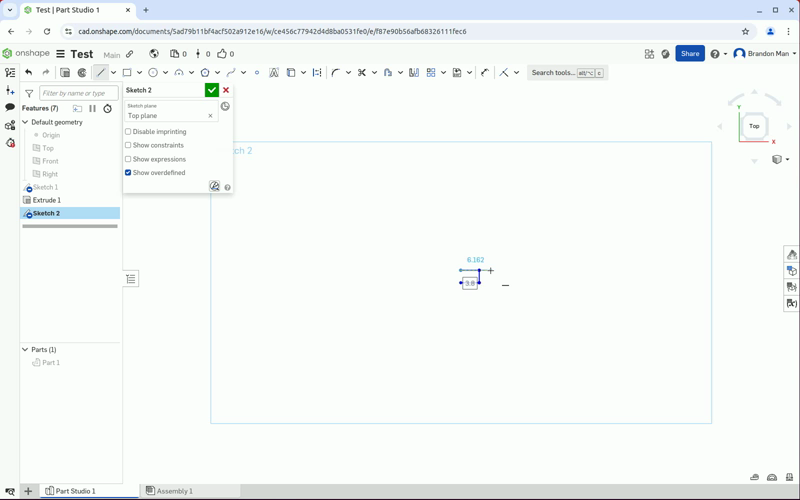
mouse_move(460, 282)
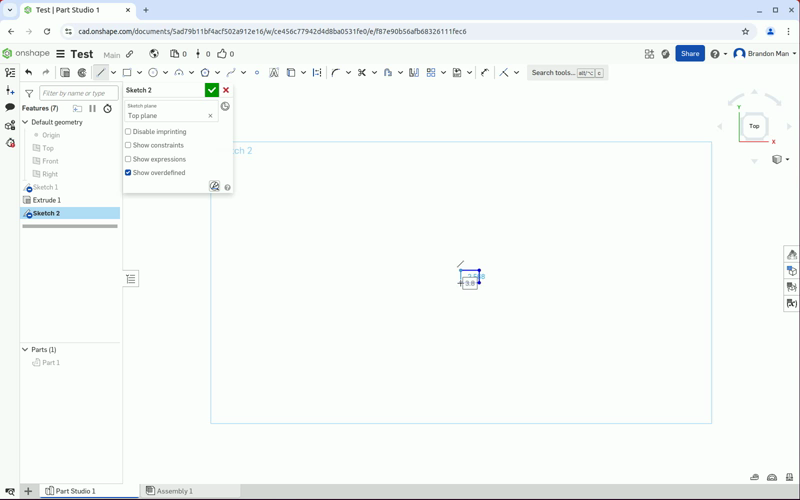
key_up(shift)
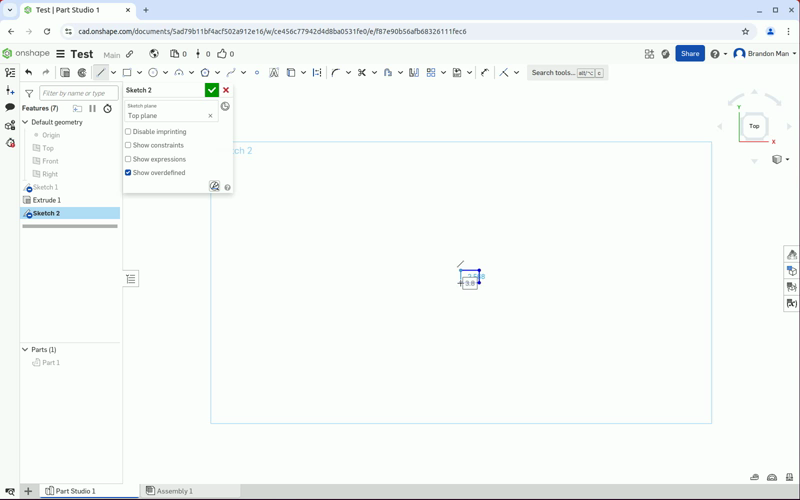
click(460, 282)
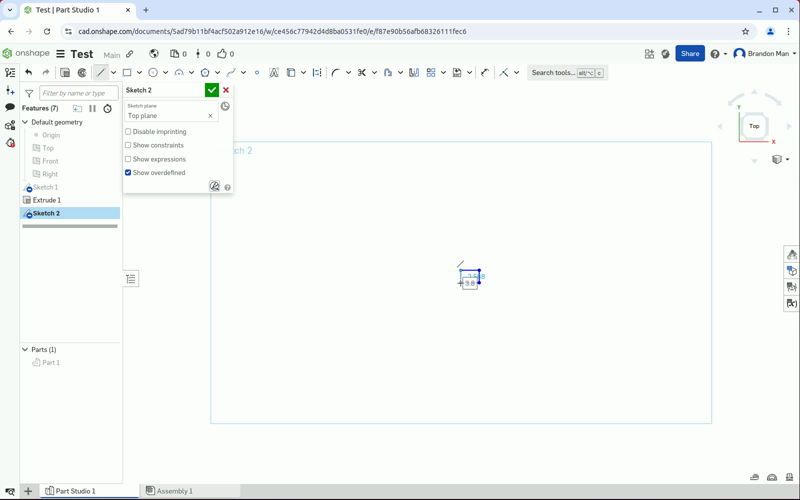
key(esc)
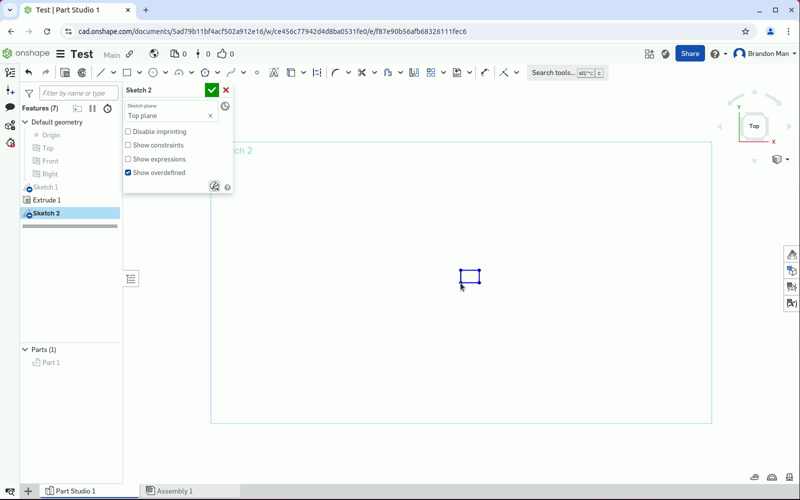
key(c)
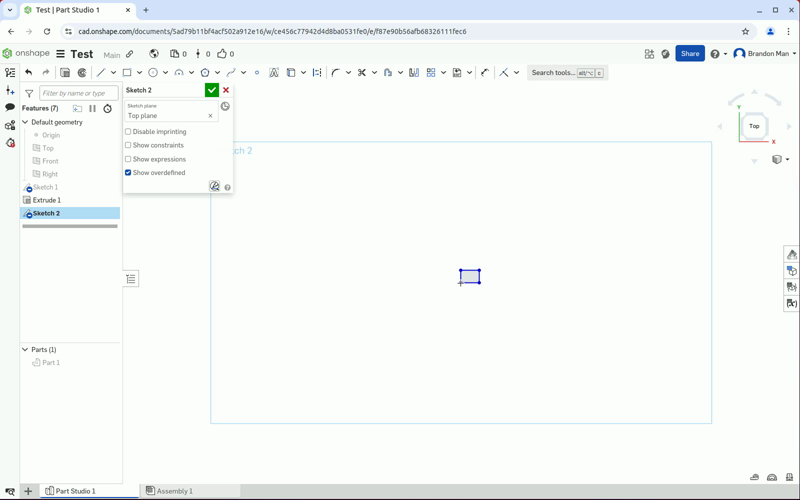
key_down(shift)
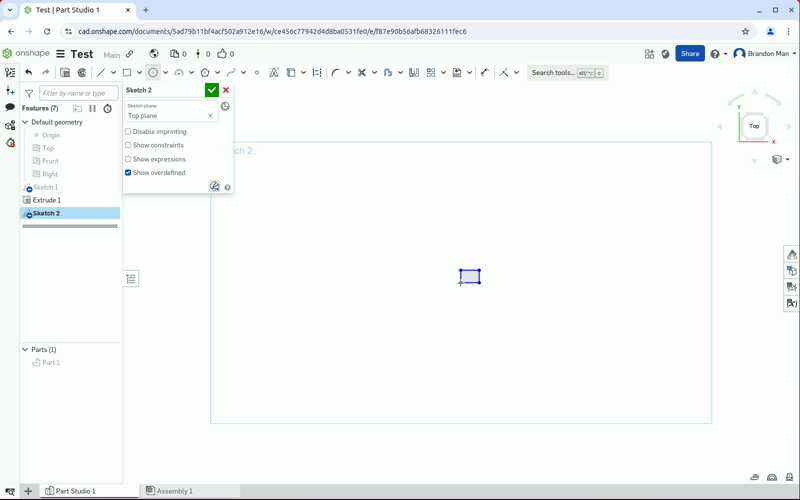
mouse_move(462, 278)
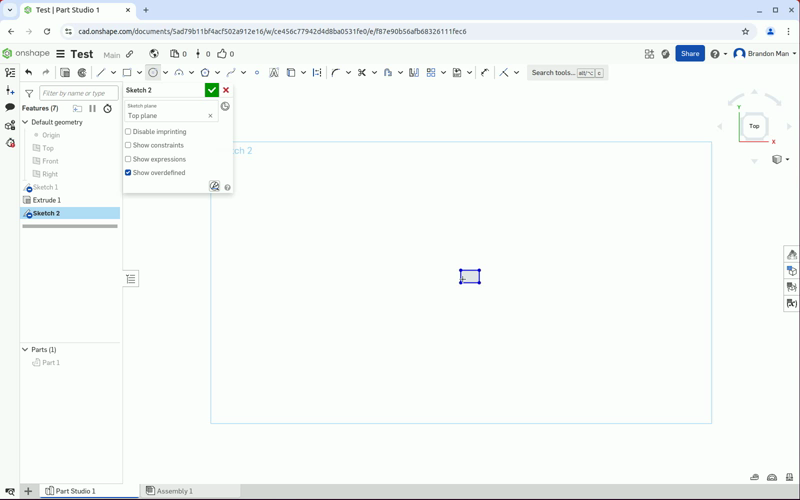
click(462, 278)
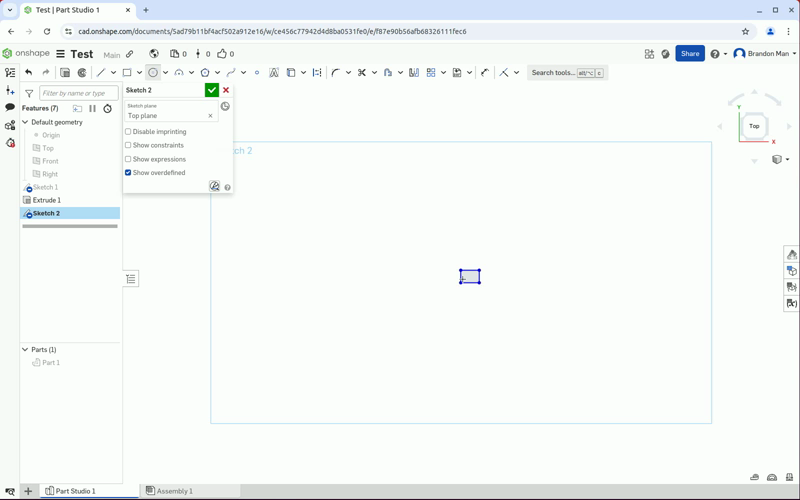
key_up(shift)
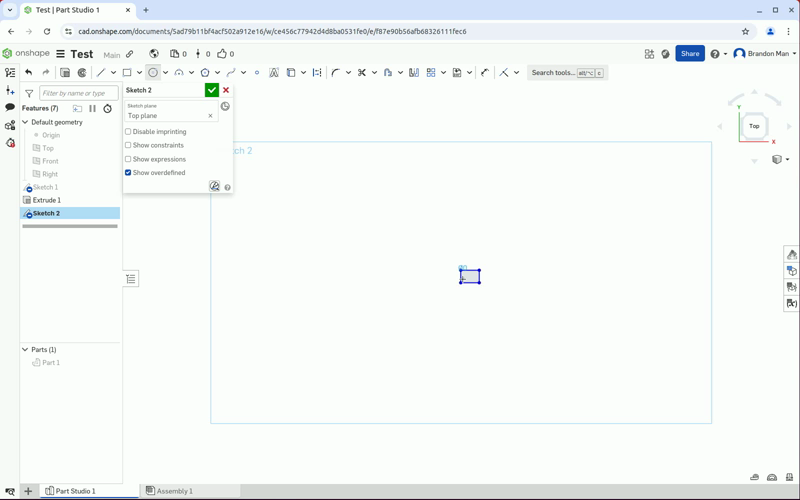
mouse_move(463, 278)
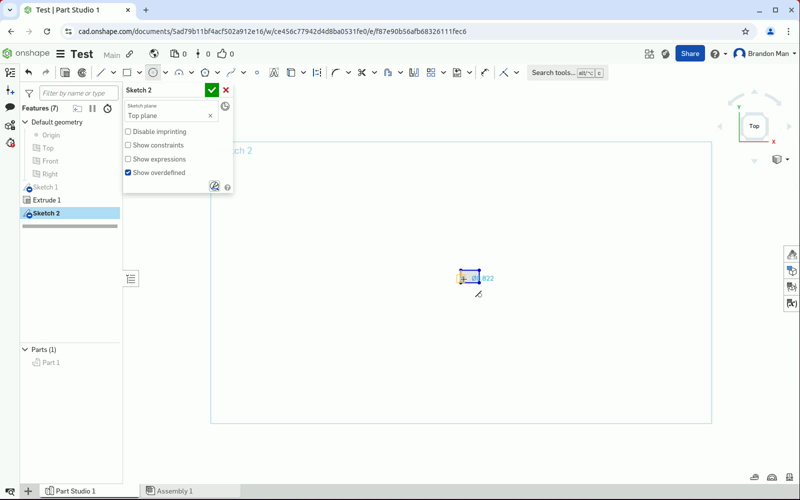
scroll(6)
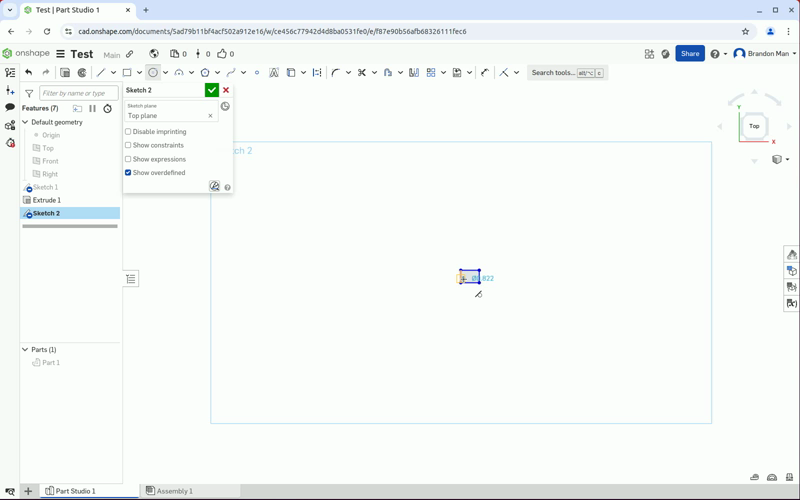
scroll(6)
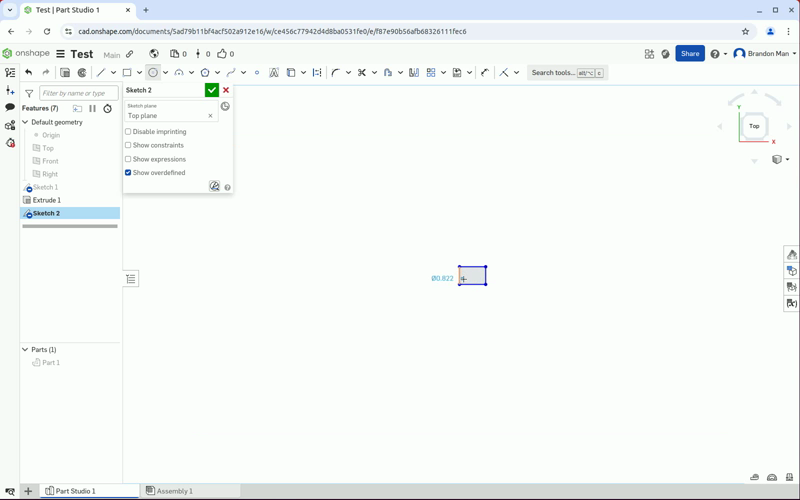
scroll(6)
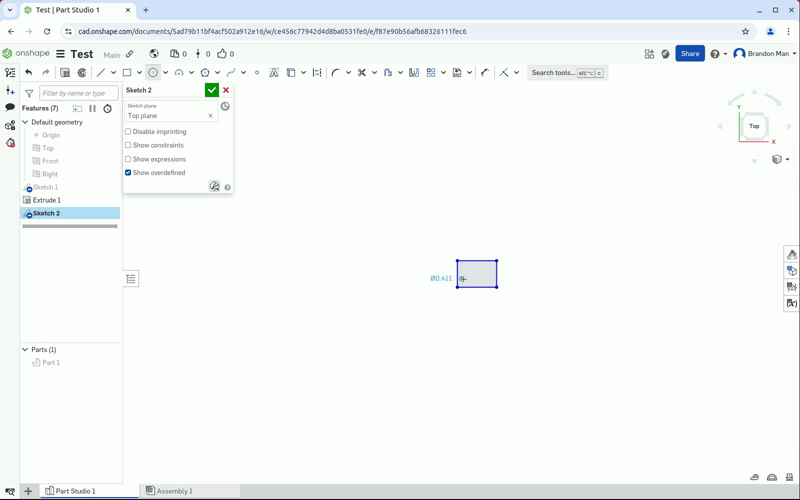
scroll(6)
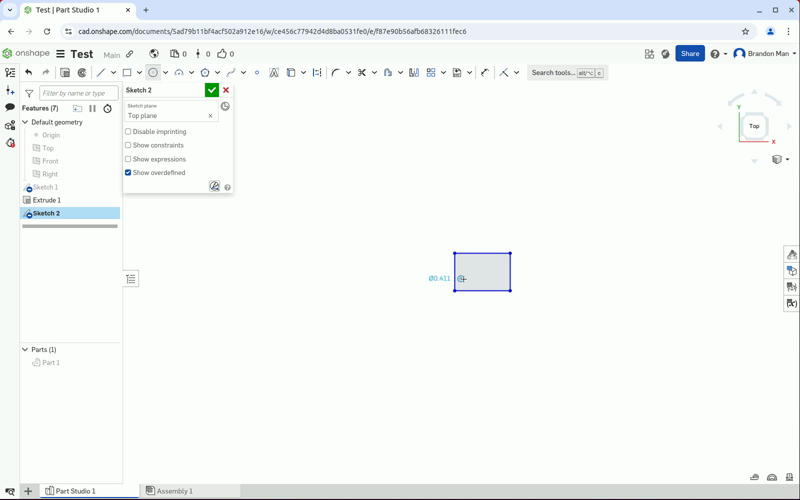
scroll(6)
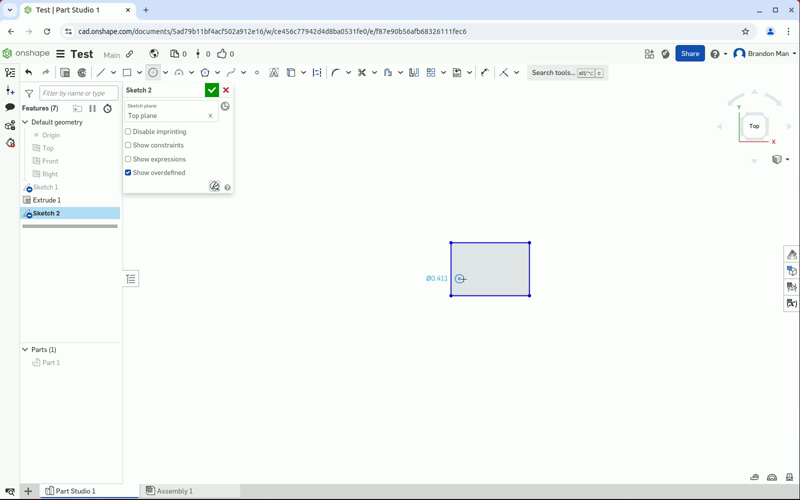
scroll(6)
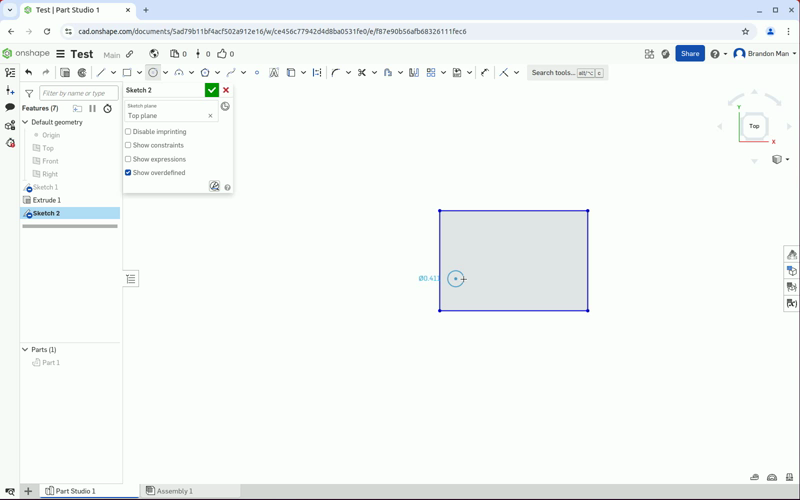
scroll(6)
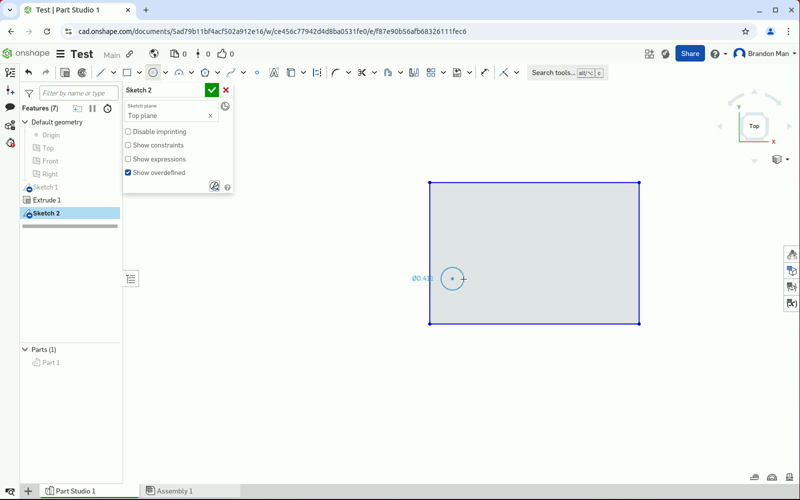
click(463, 278)
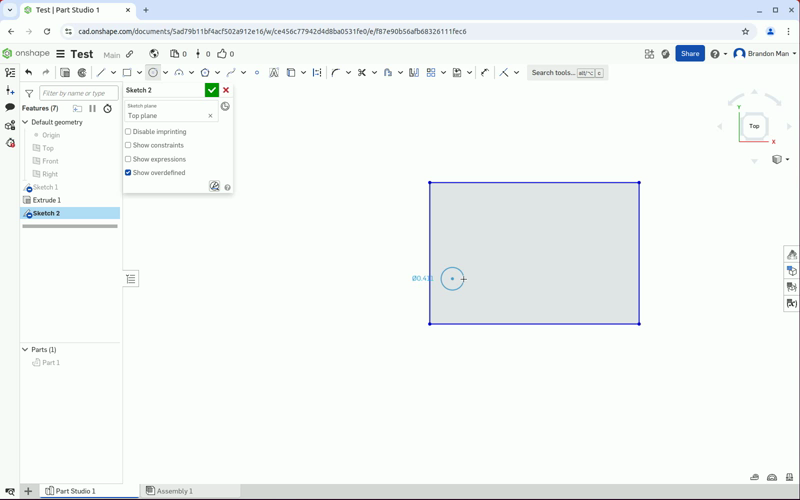
scroll(-6)
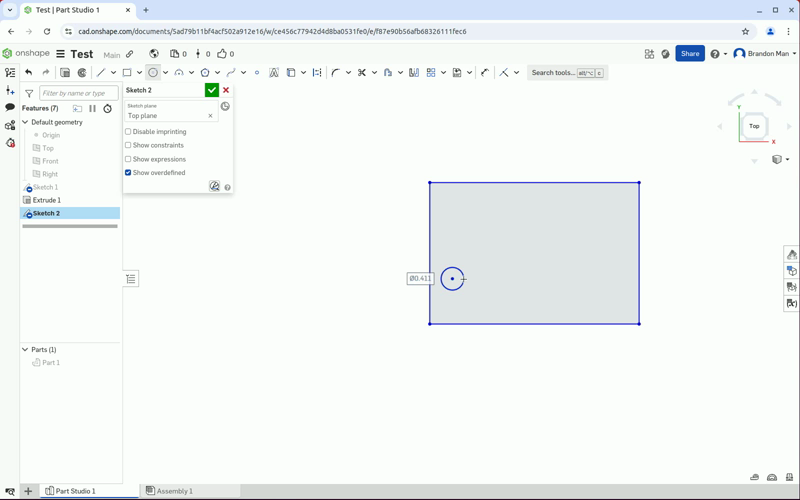
scroll(-6)
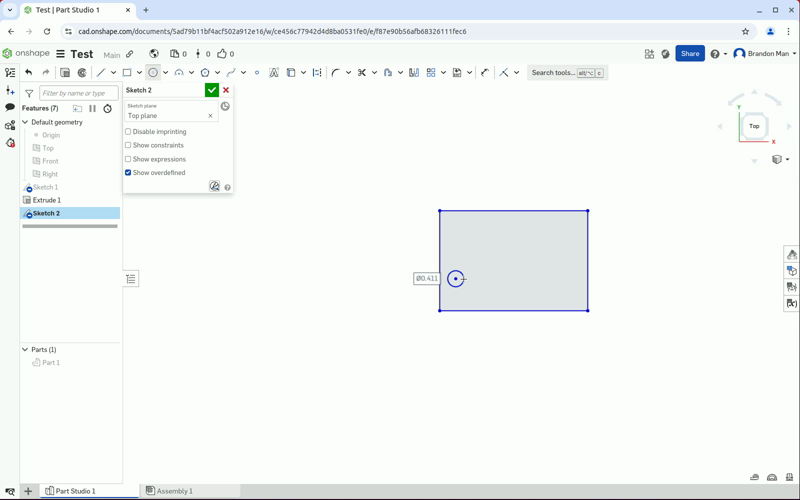
scroll(-6)
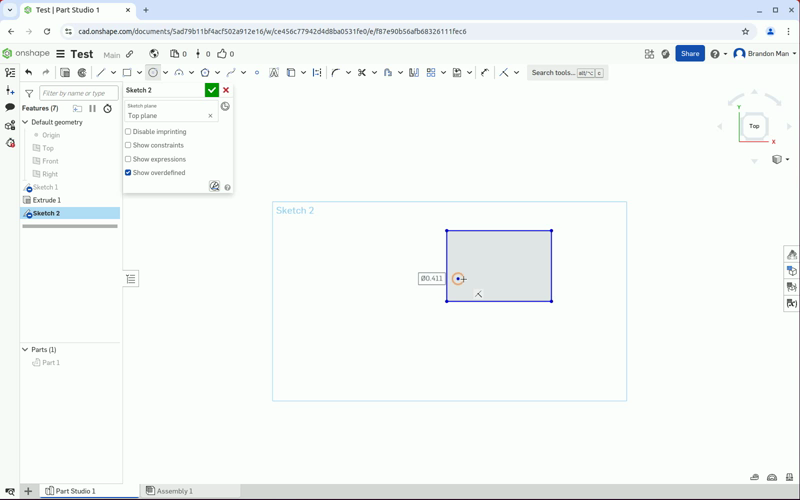
scroll(-6)
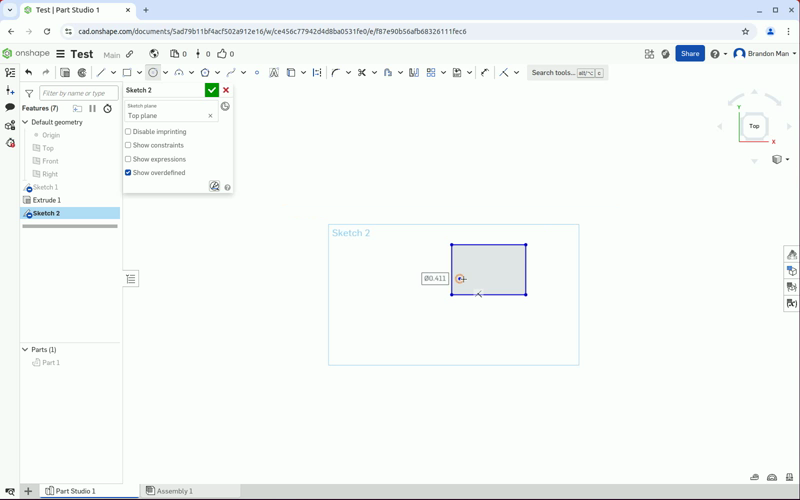
scroll(-6)
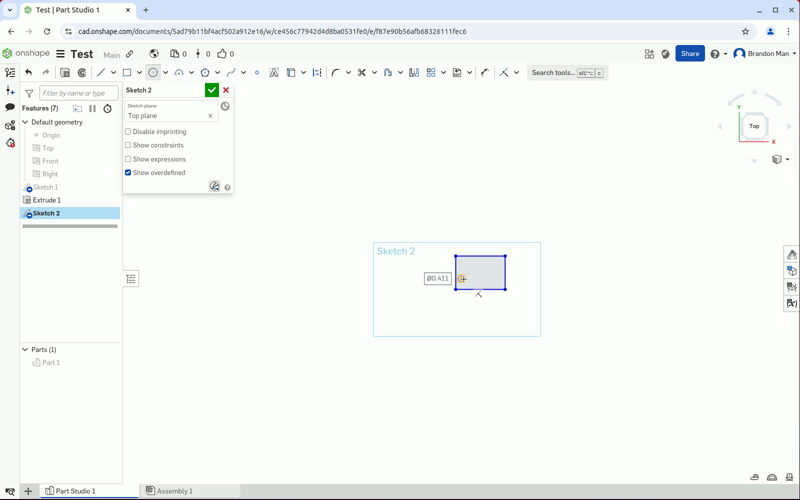
scroll(-6)
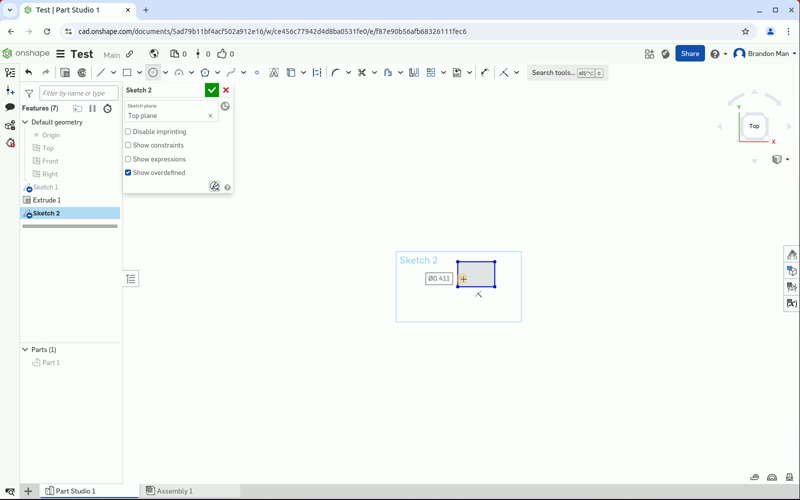
scroll(-6)
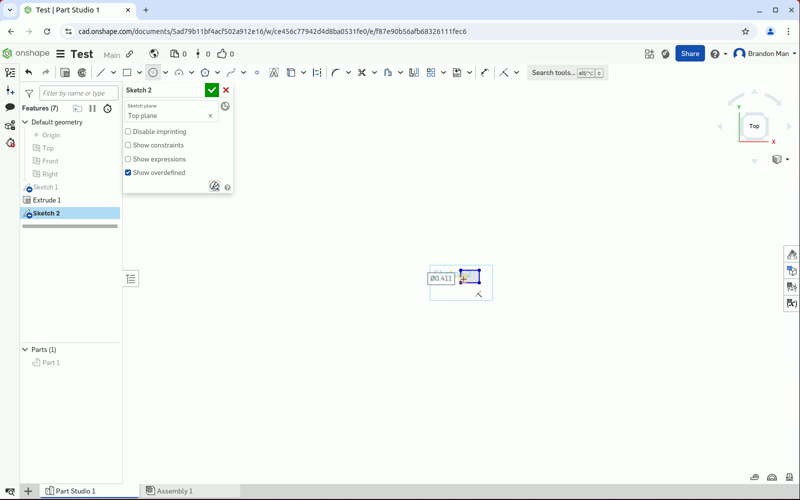
key(esc)
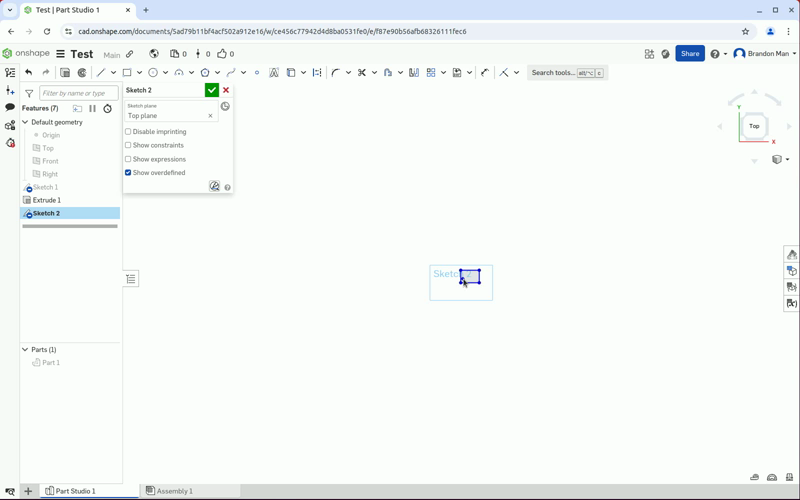
key(c)
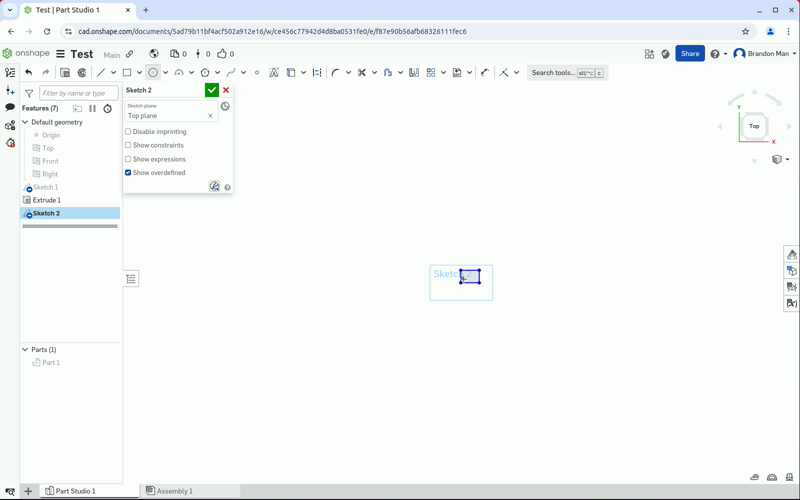
key_down(shift)
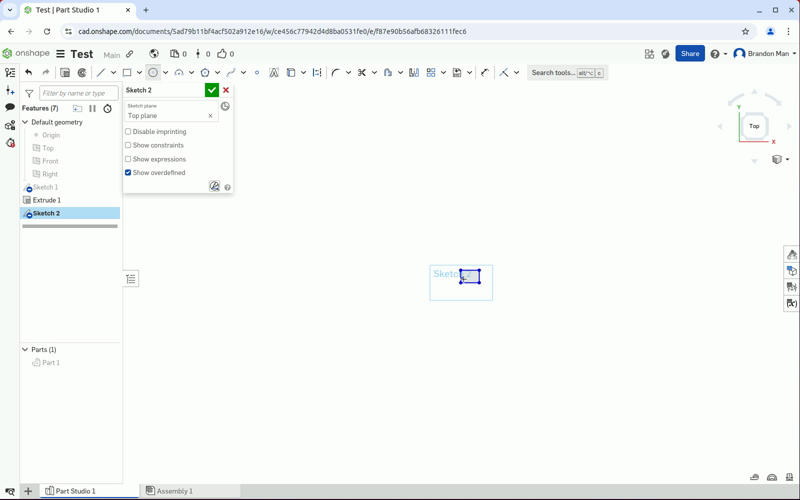
mouse_move(477, 278)
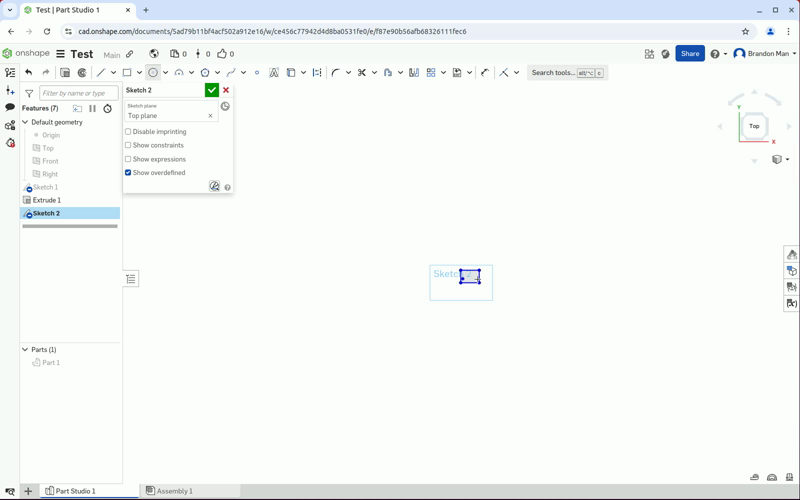
click(477, 278)
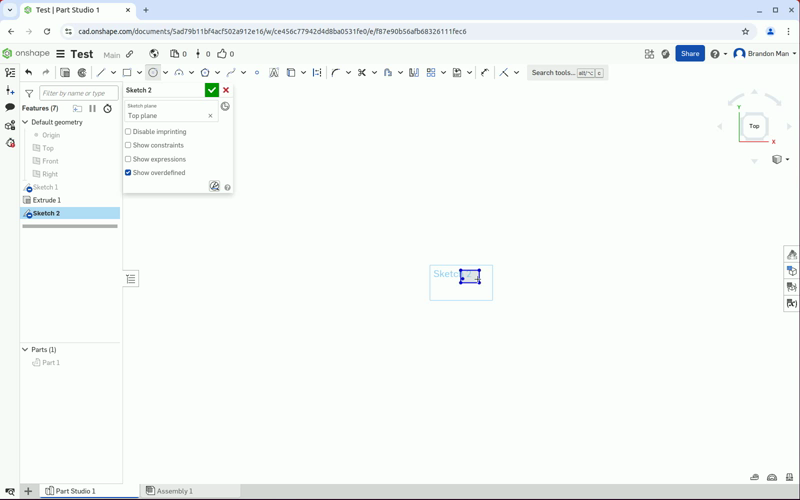
key_up(shift)
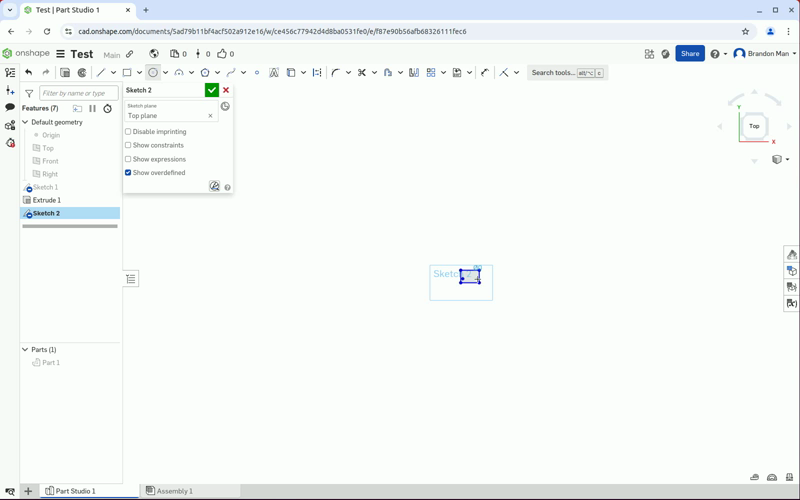
mouse_move(478, 278)
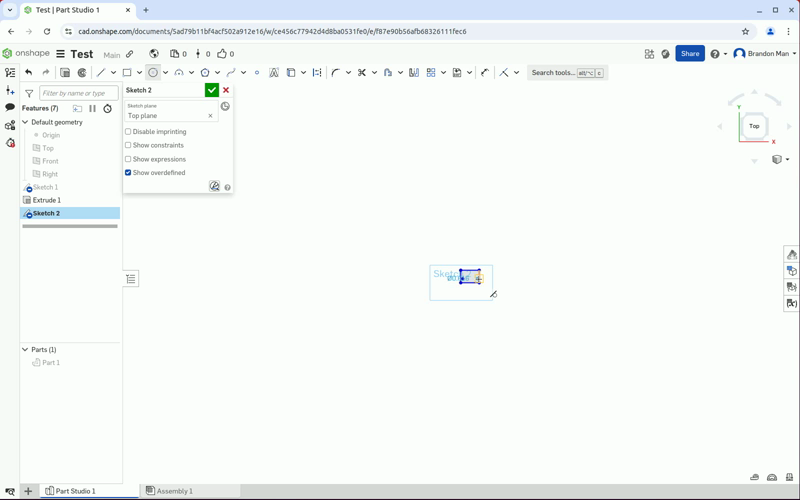
scroll(6)
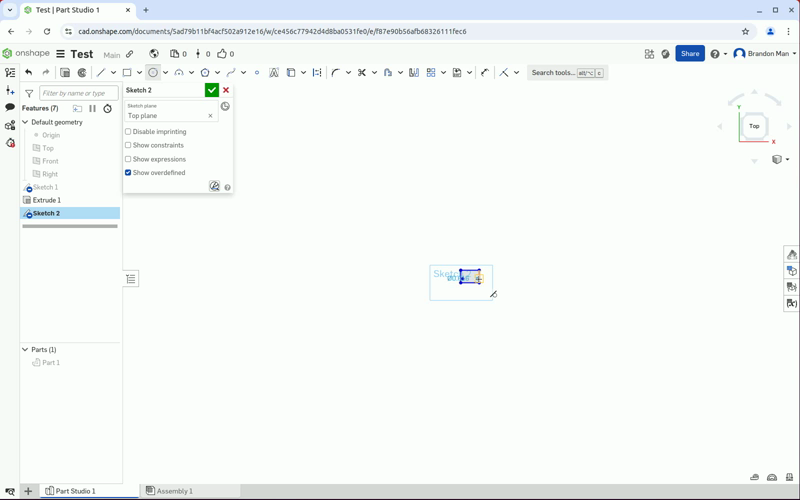
scroll(6)
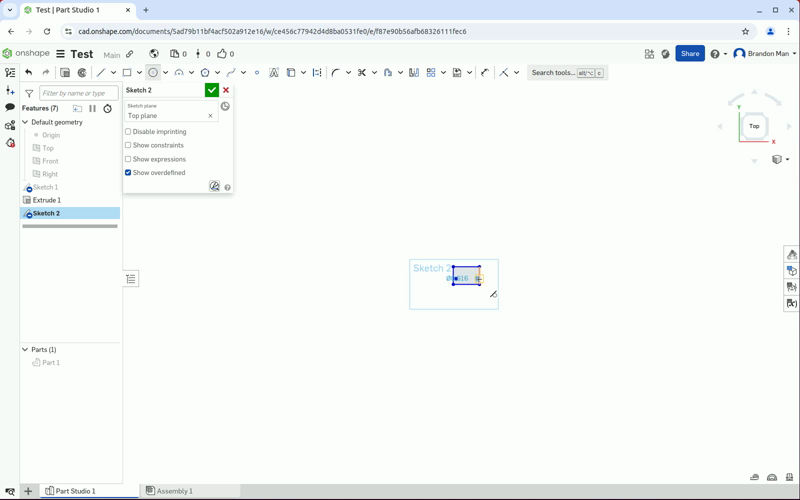
scroll(6)
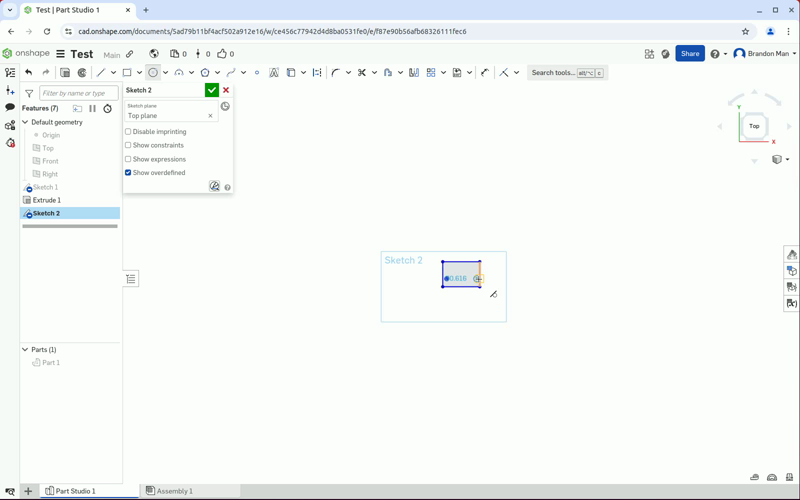
scroll(6)
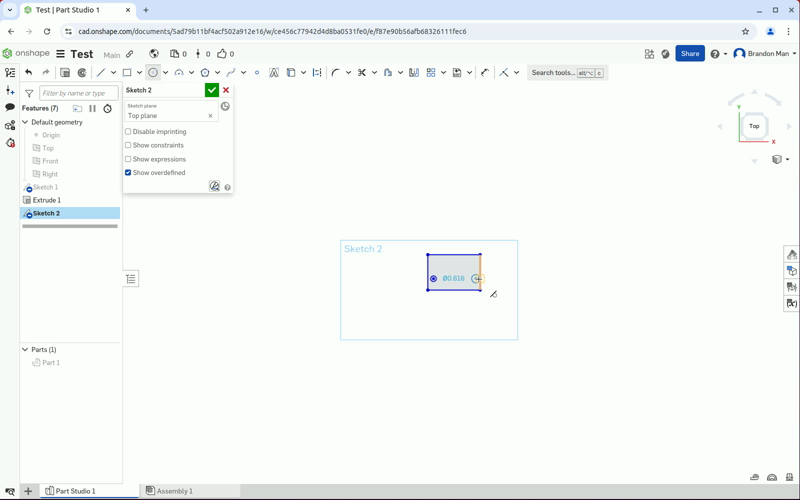
scroll(6)
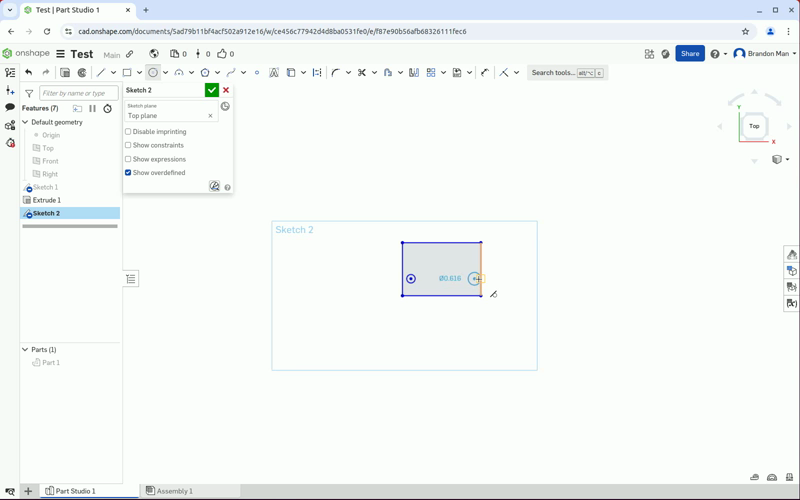
scroll(6)
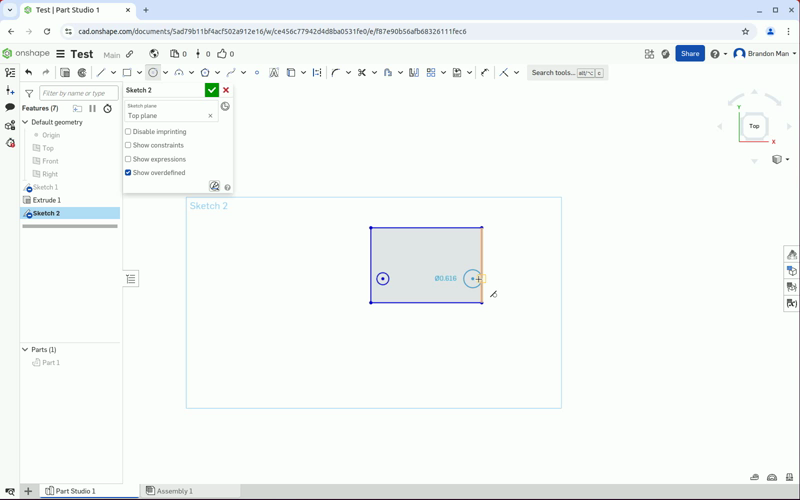
scroll(6)
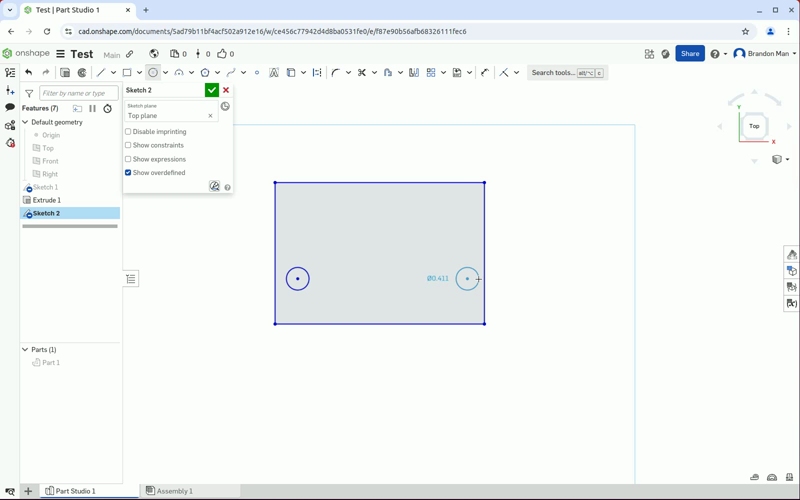
click(478, 278)
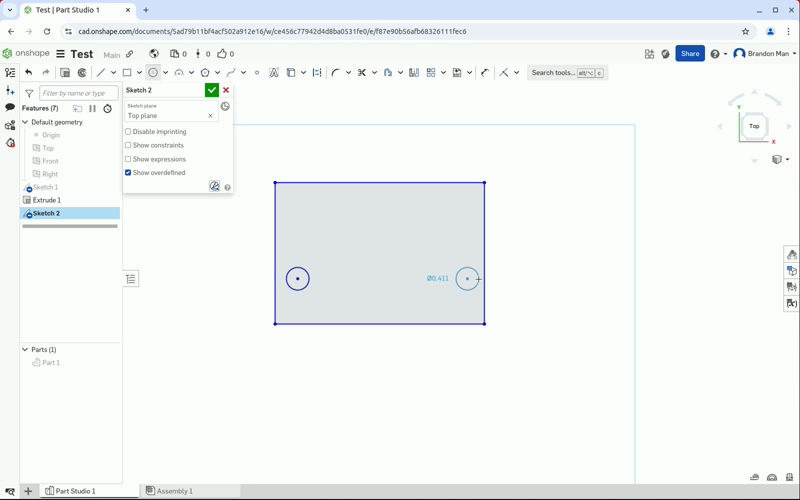
scroll(-6)
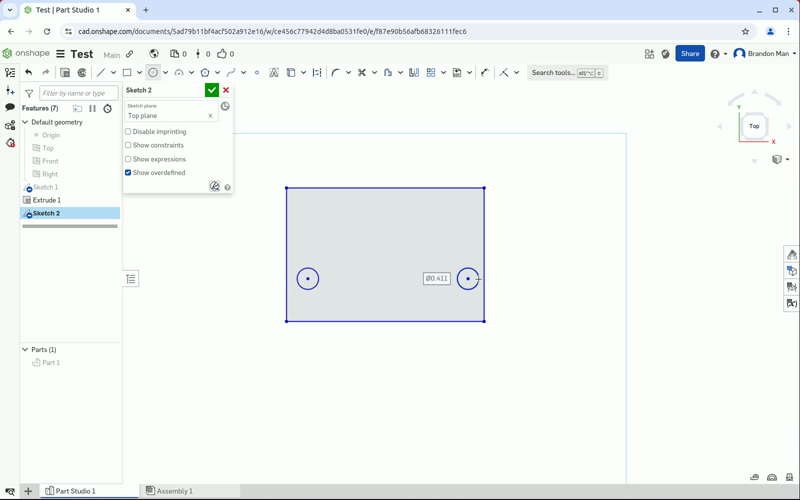
scroll(-6)
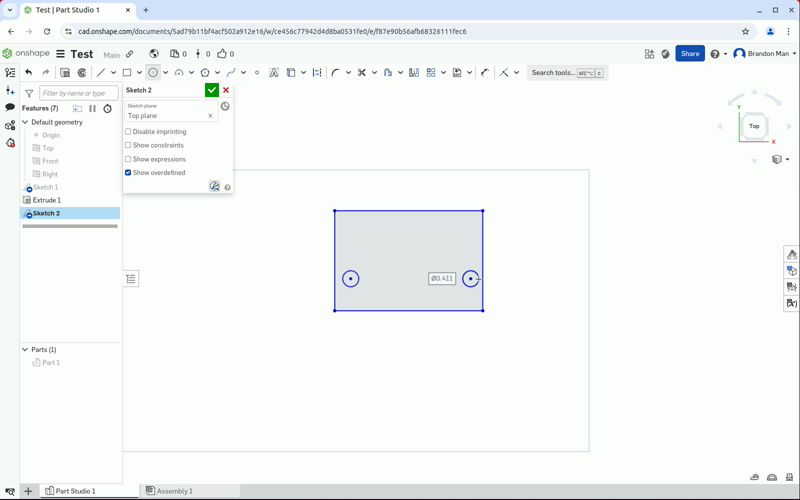
scroll(-6)
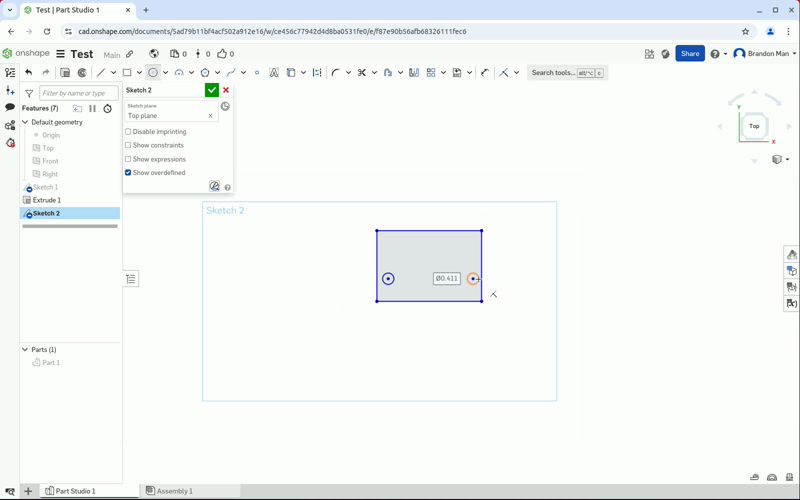
scroll(-6)
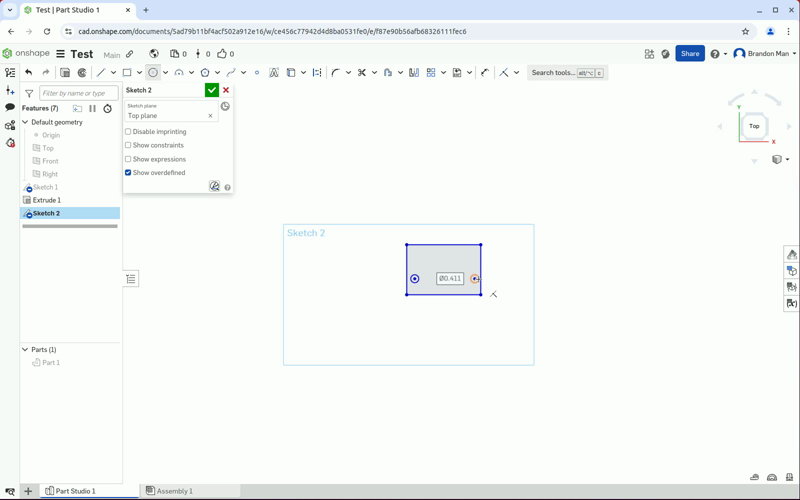
scroll(-6)
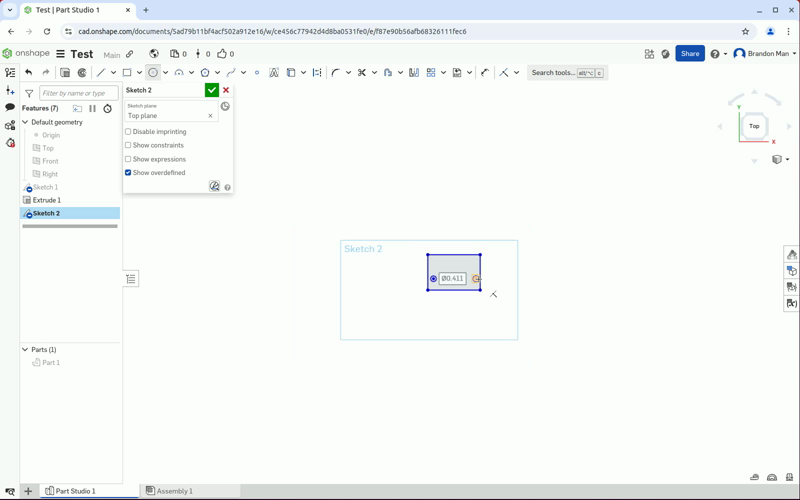
scroll(-6)
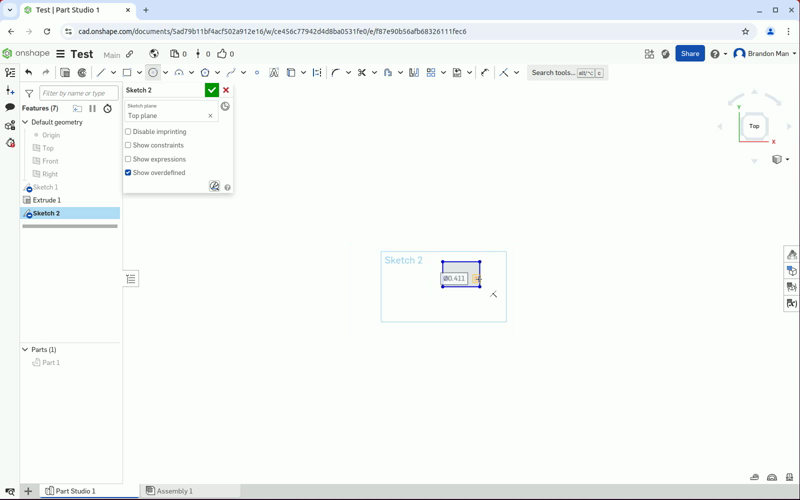
scroll(-6)
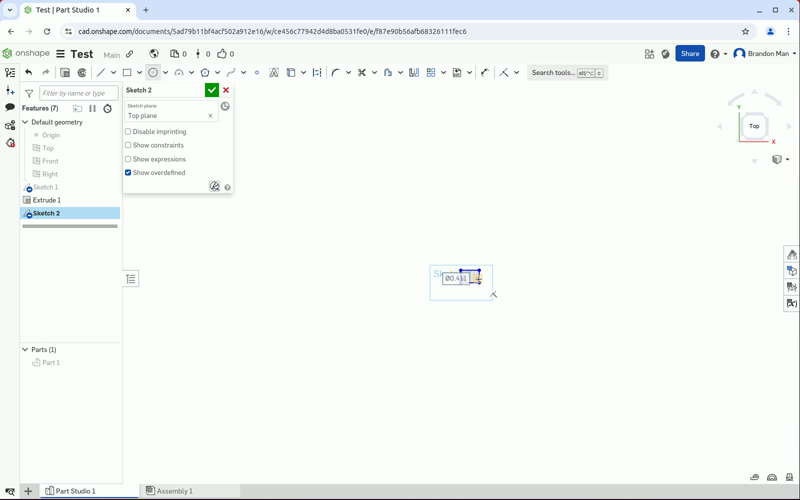
key(esc)
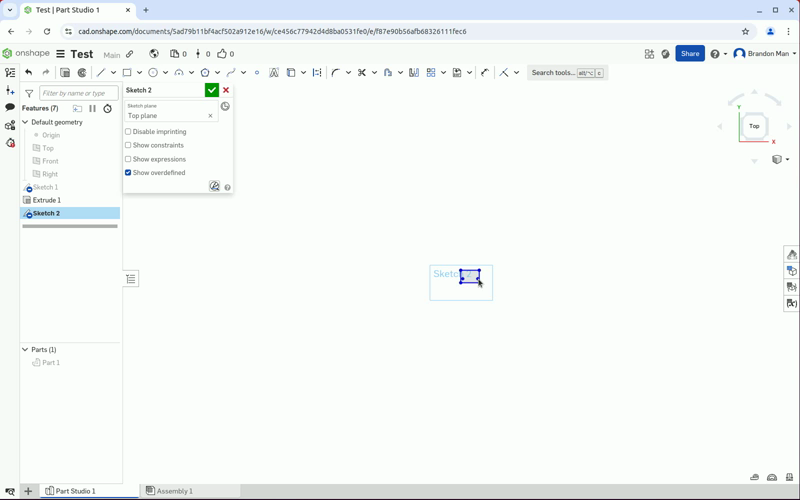
mouse_move(469, 275)
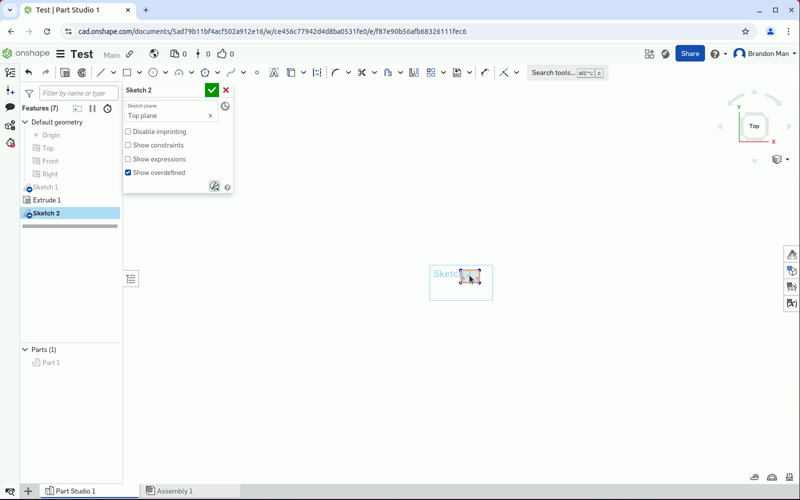
scroll(6)
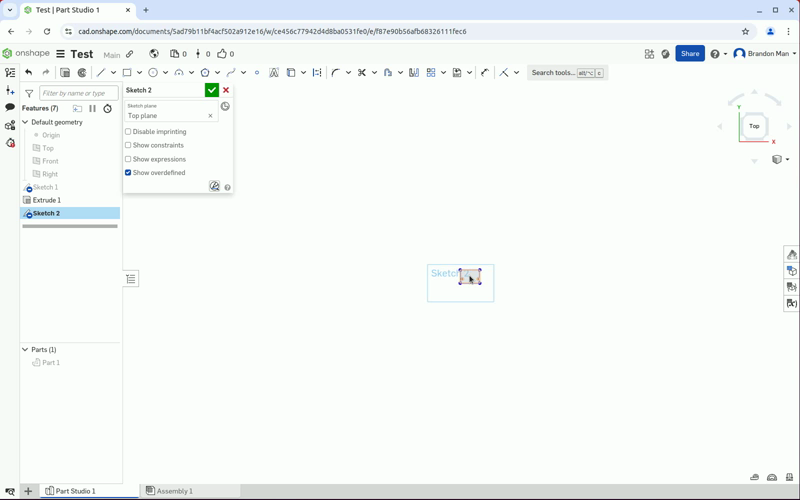
scroll(6)
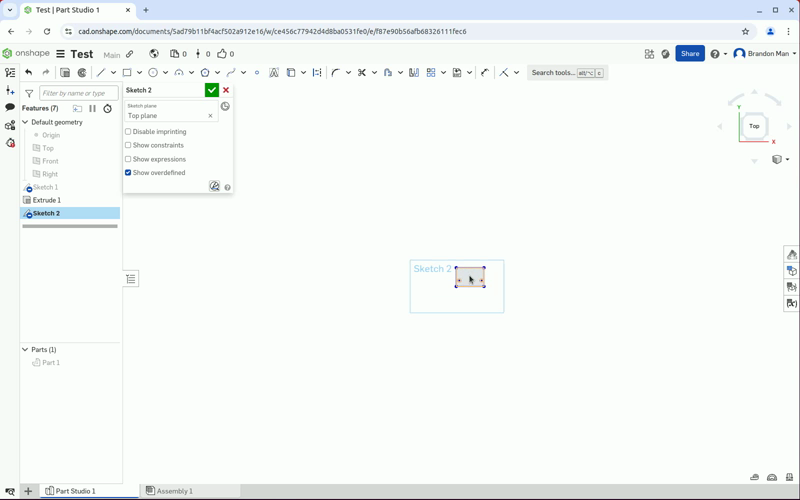
scroll(6)
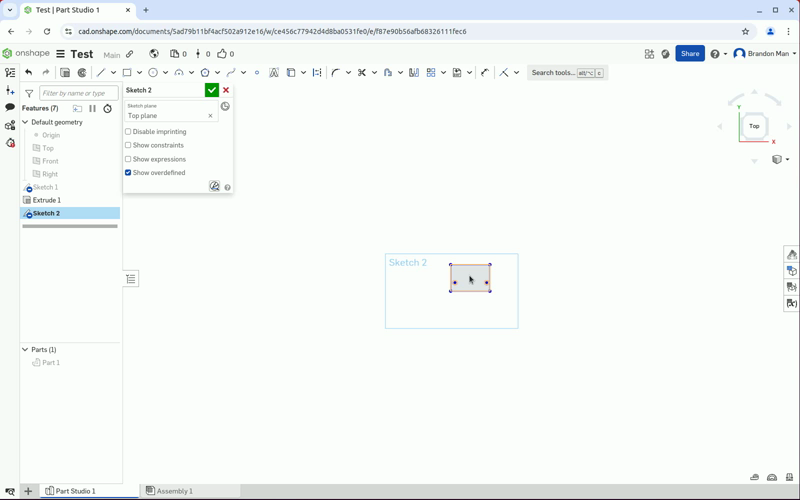
scroll(6)
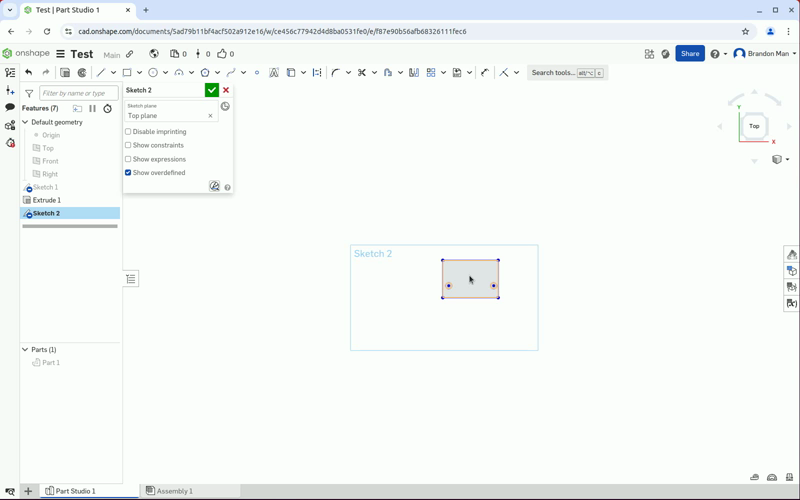
scroll(6)
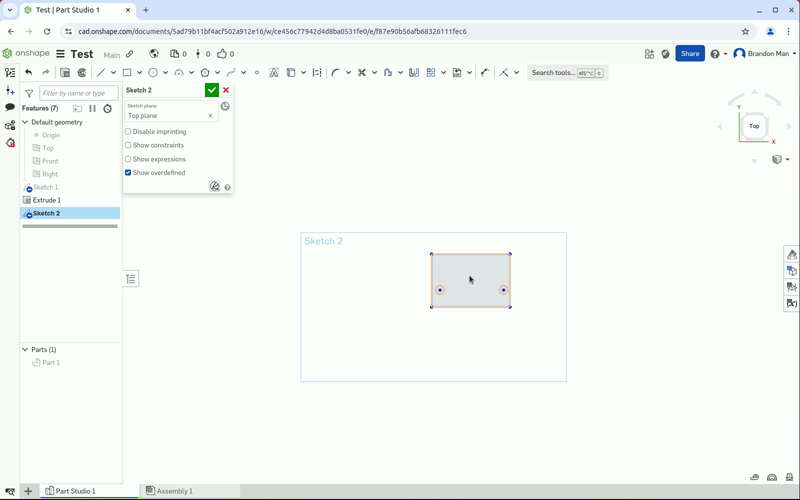
scroll(6)
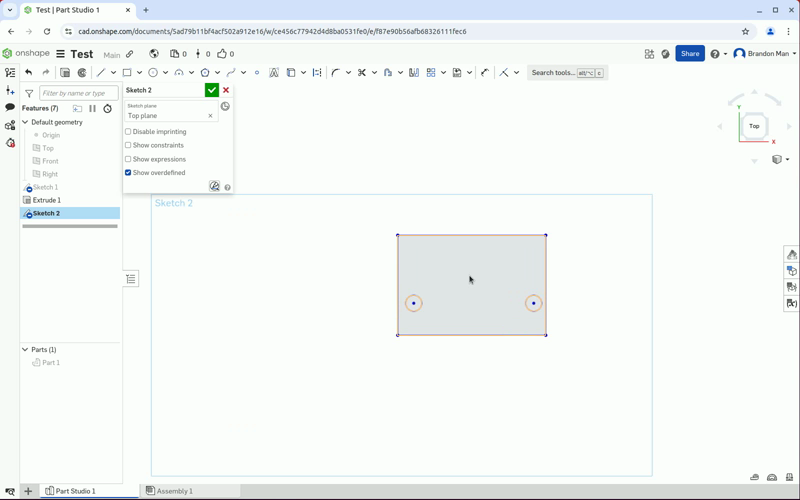
scroll(6)
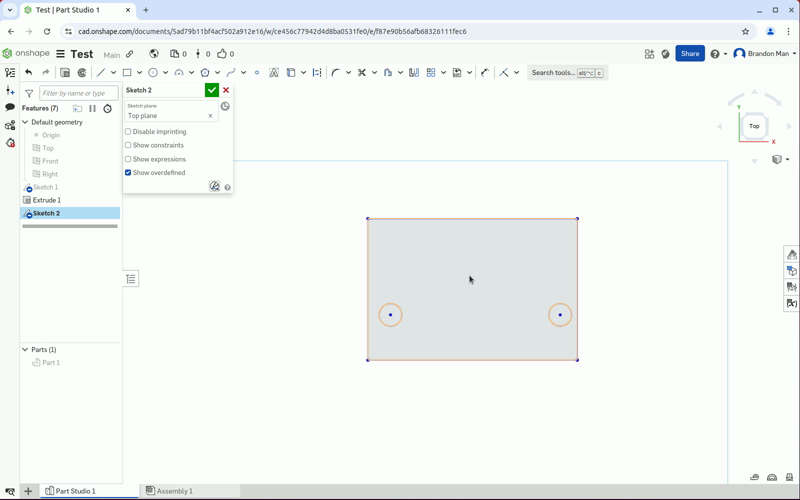
click(469, 275)
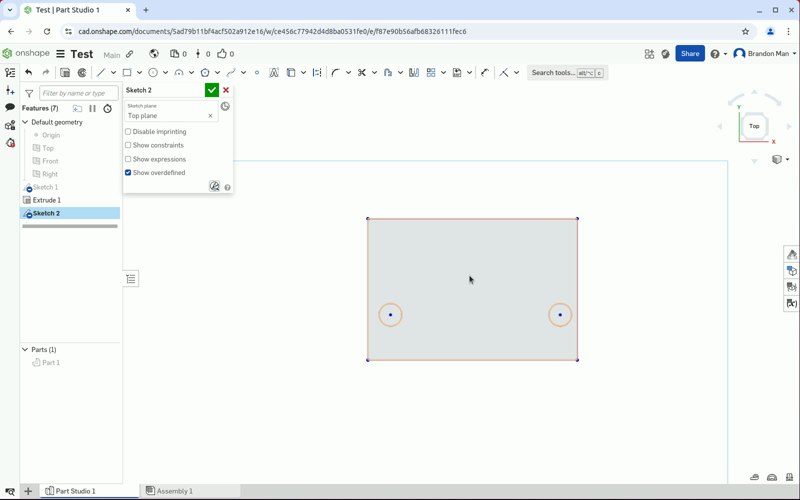
scroll(-6)
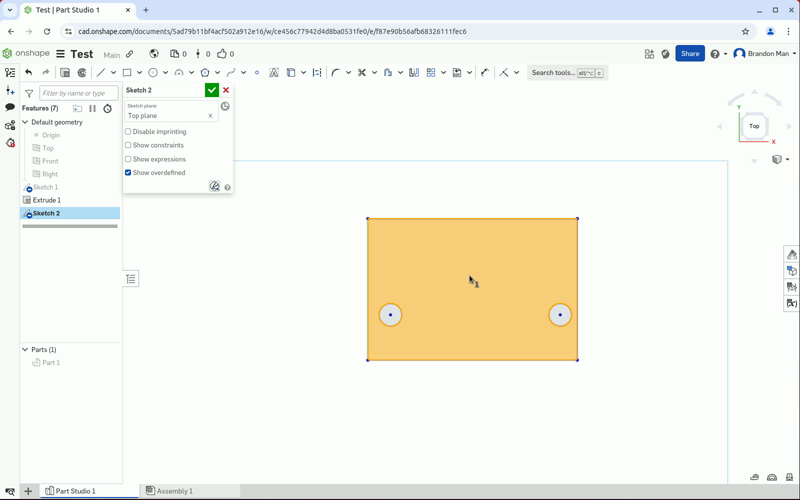
scroll(-6)
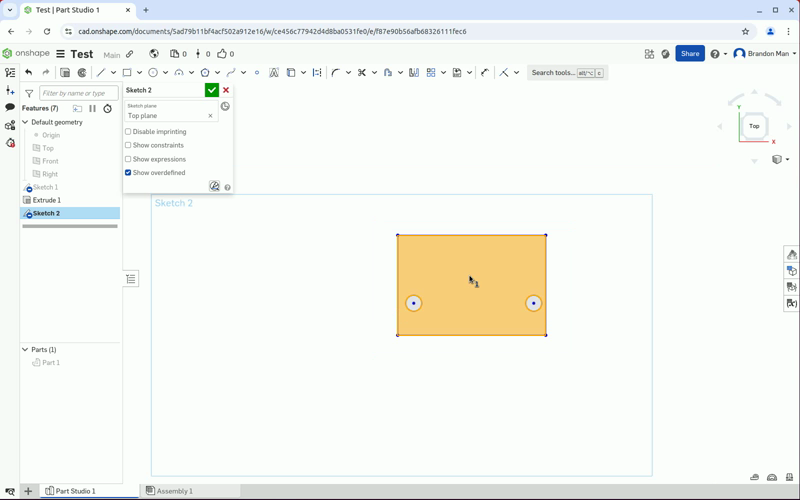
scroll(-6)
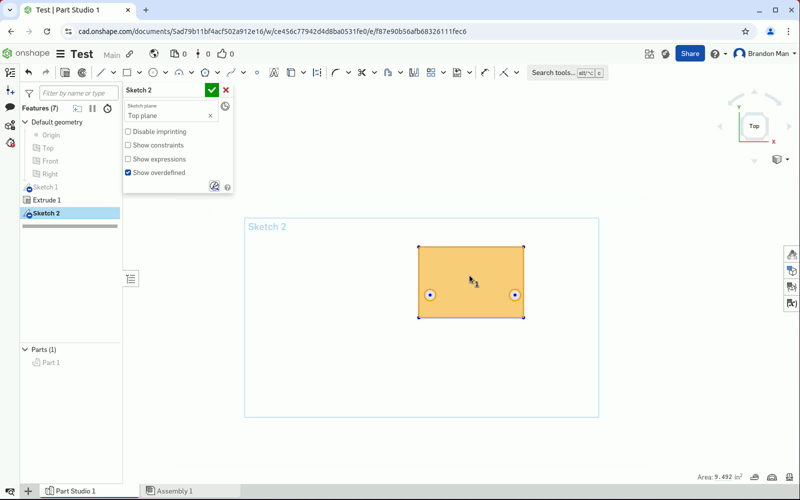
scroll(-6)
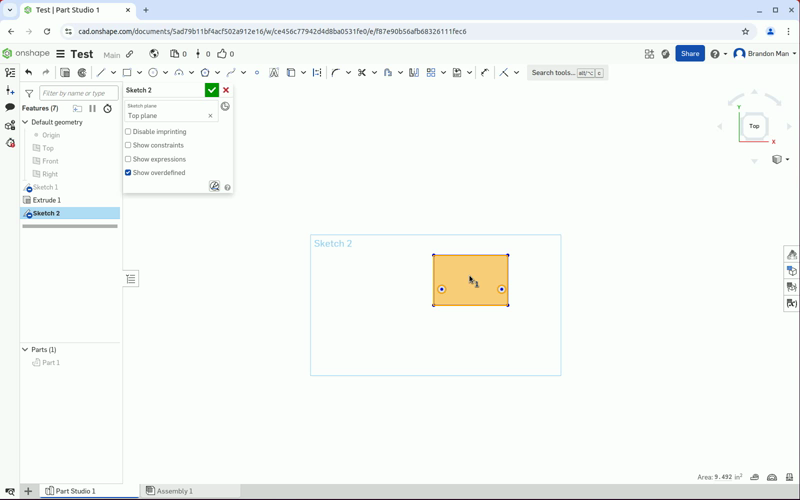
scroll(-6)
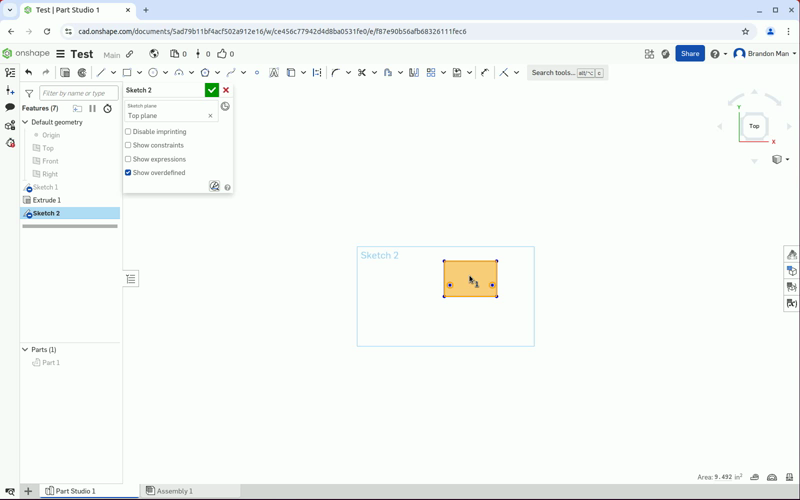
scroll(-6)
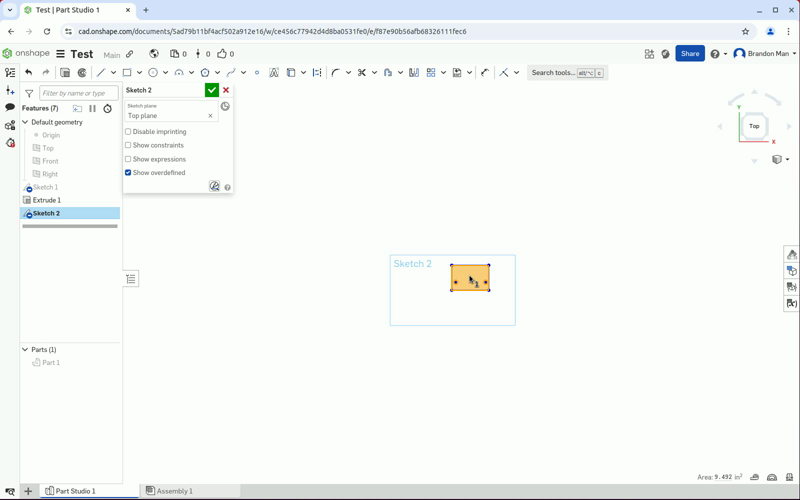
scroll(-6)
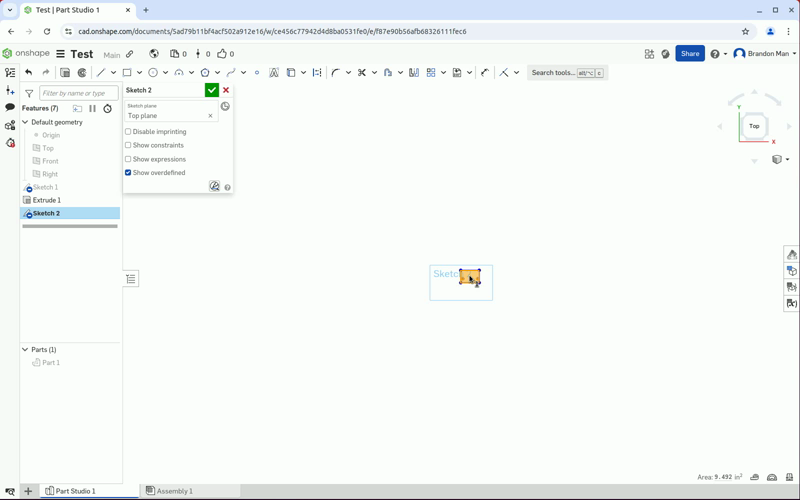
mouse_move(73, 352)
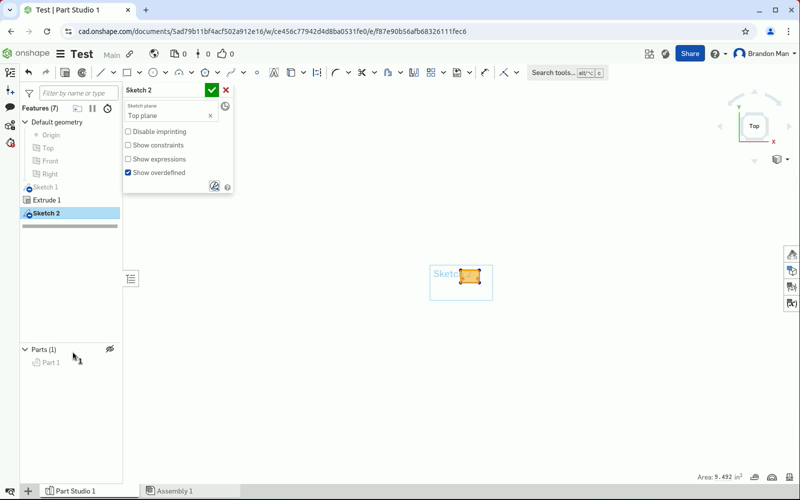
key(shift+y)
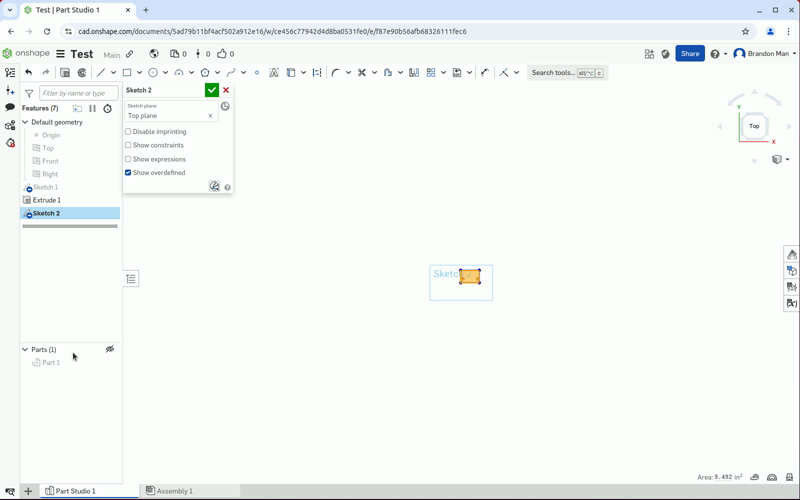
key(shift+e)
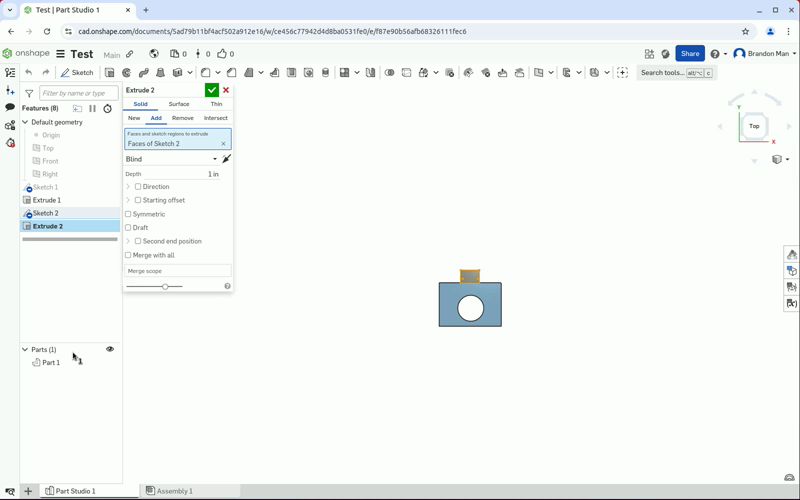
mouse_move(143, 106)
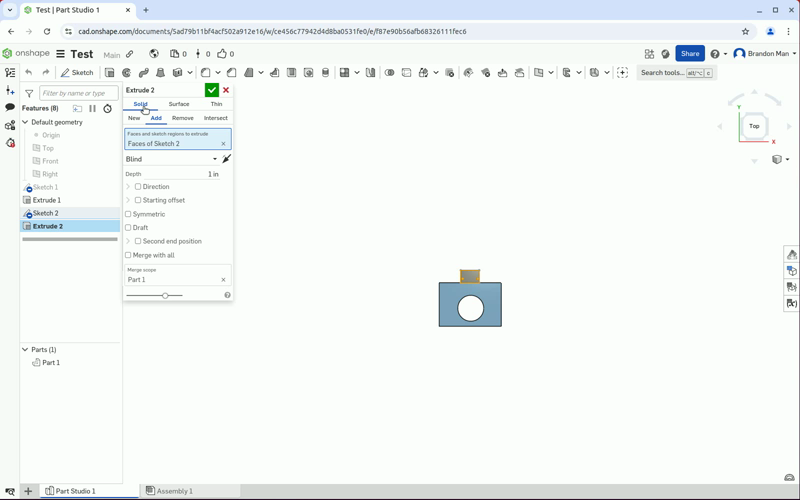
click(143, 106)
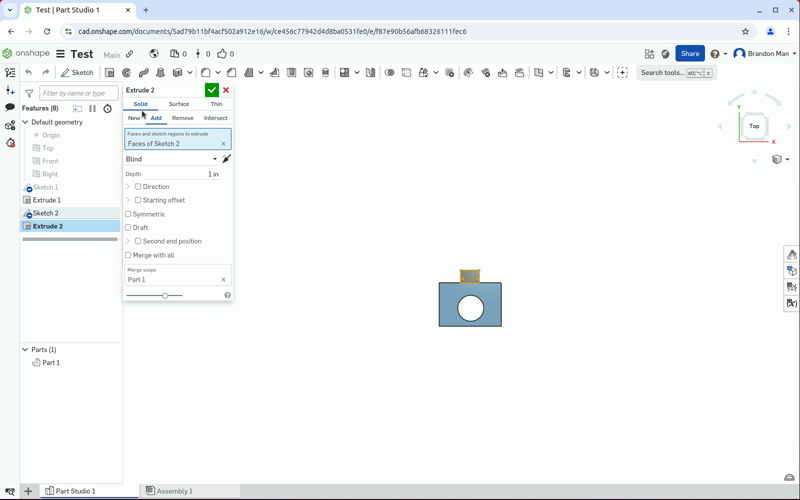
mouse_move(137, 120)
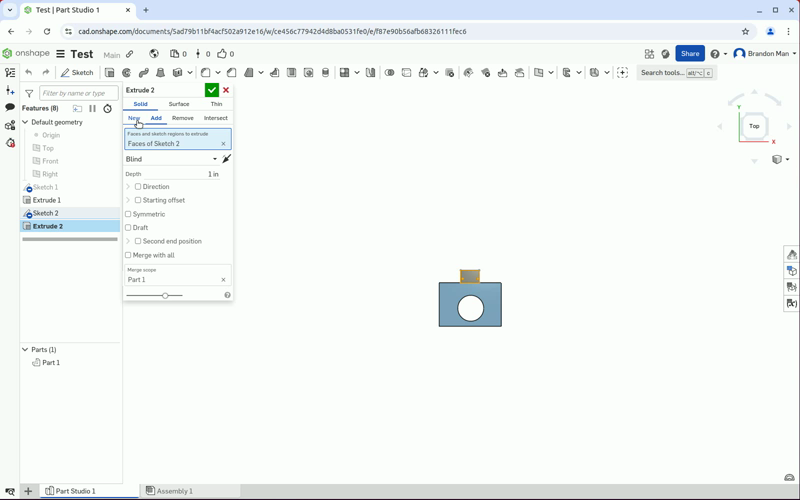
click(137, 120)
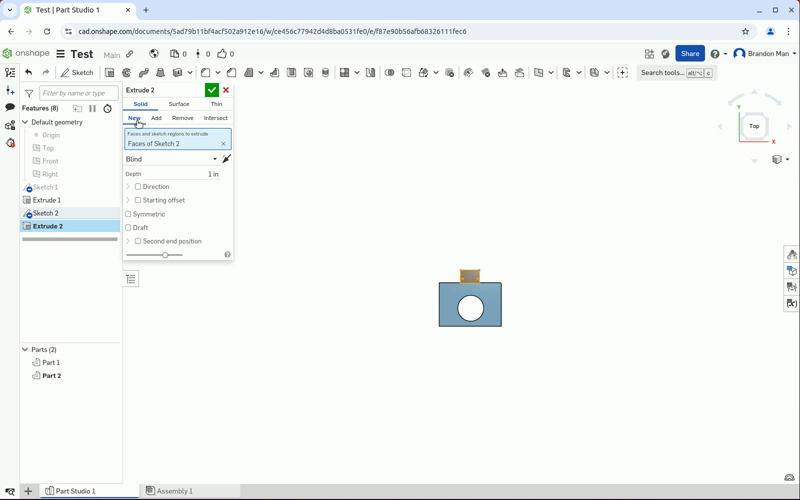
key(tab, 4)
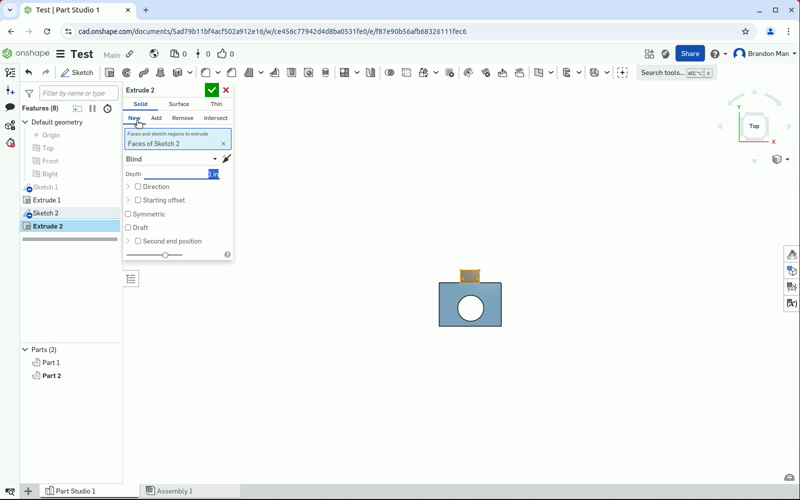
text(0.241)
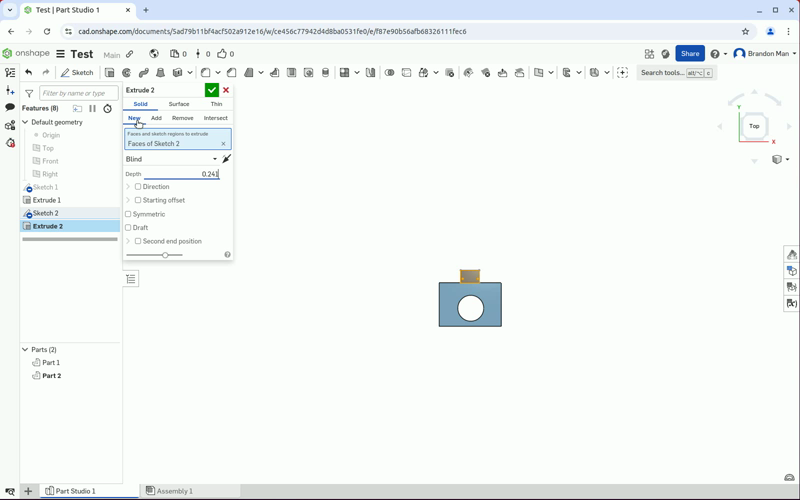
key(enter)
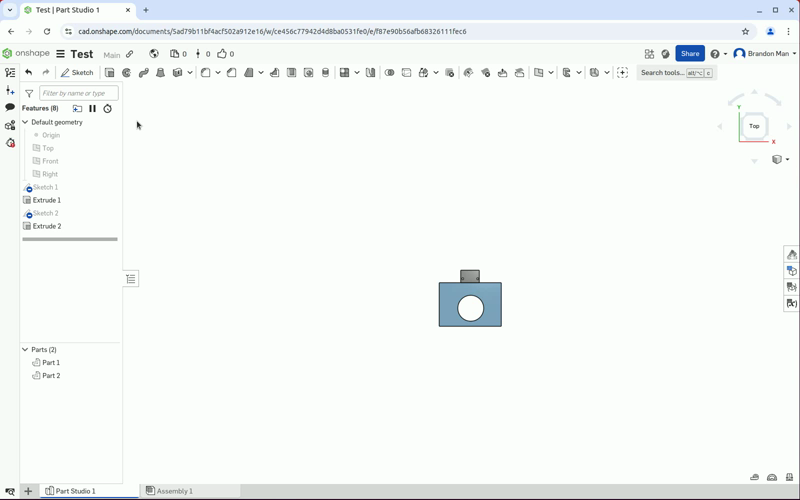
key(shift+h)
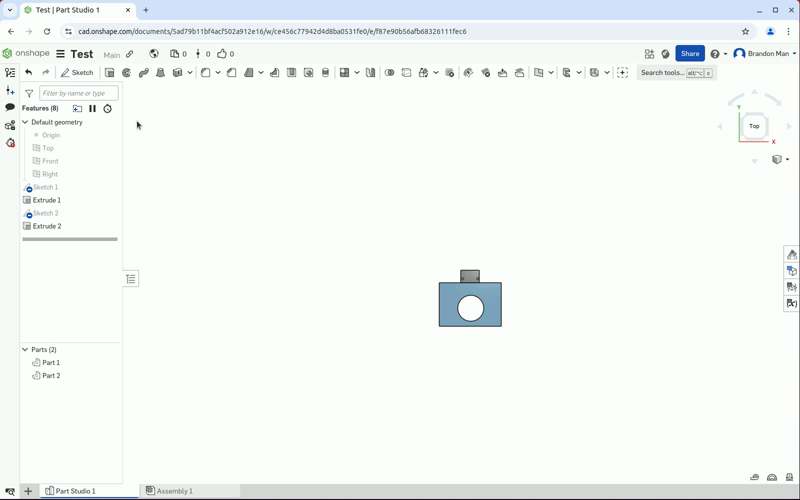
key(shift+h)
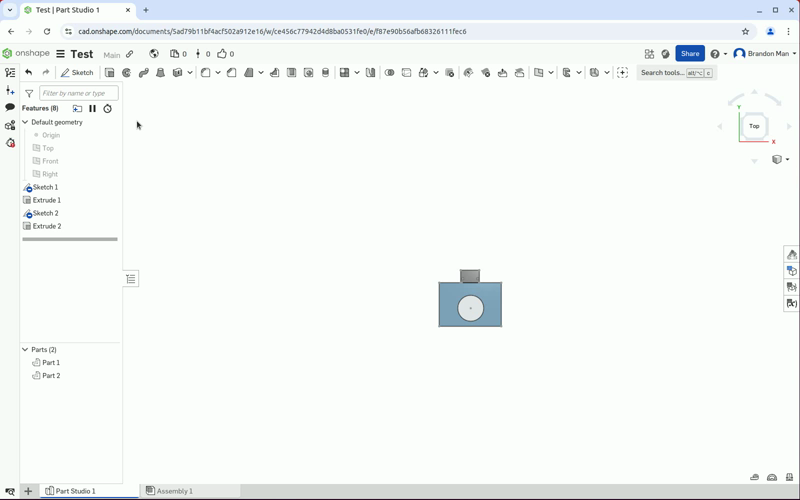
key(shift+7)
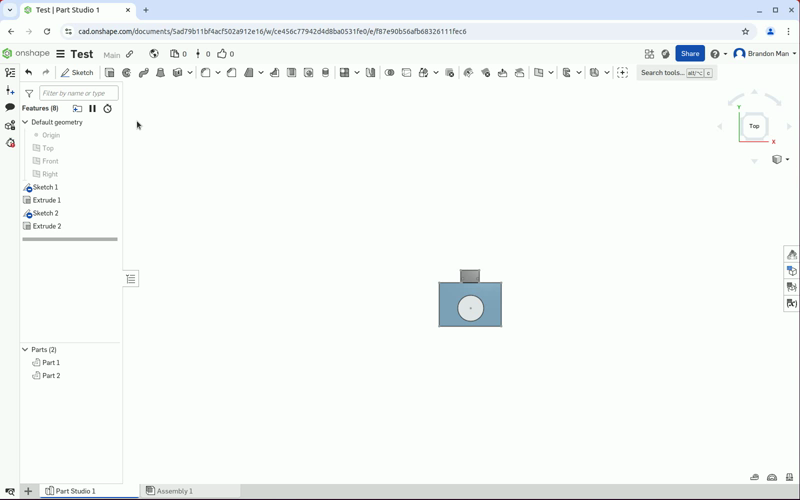
key(up, 3)
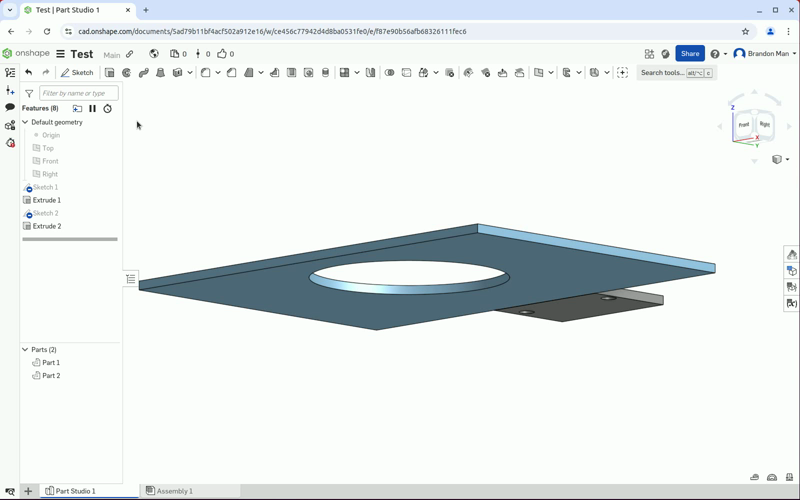
key(left, 3)
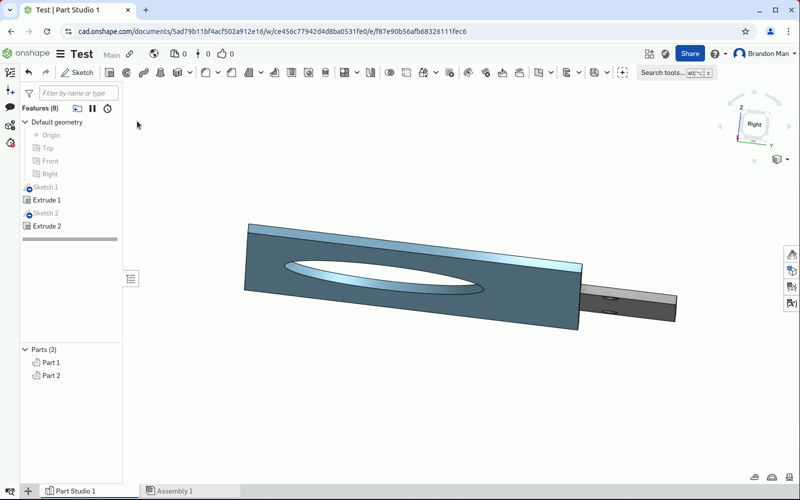
key(right, 3)
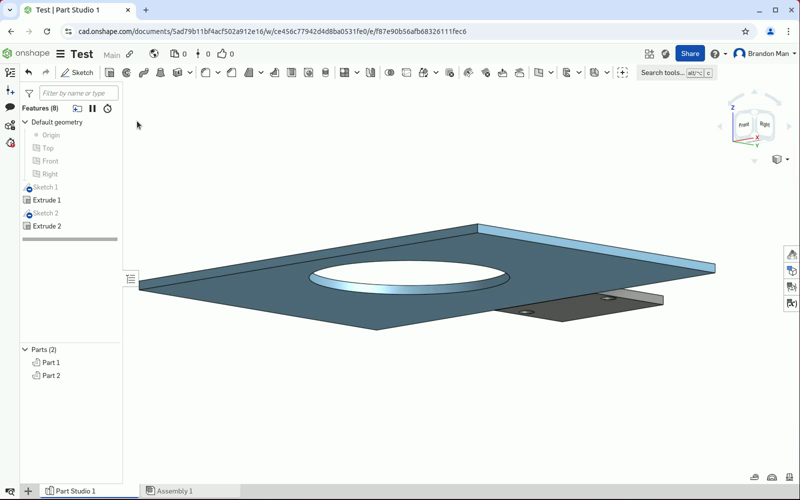
key(down, 3)
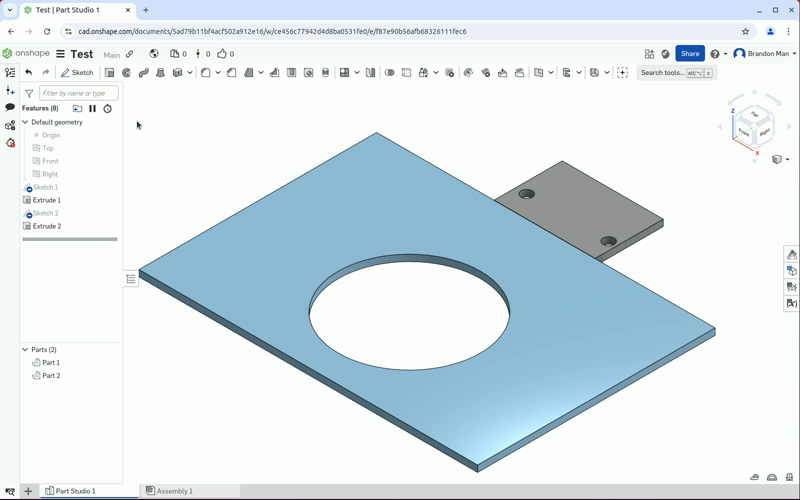
mouse_move(73, 189)
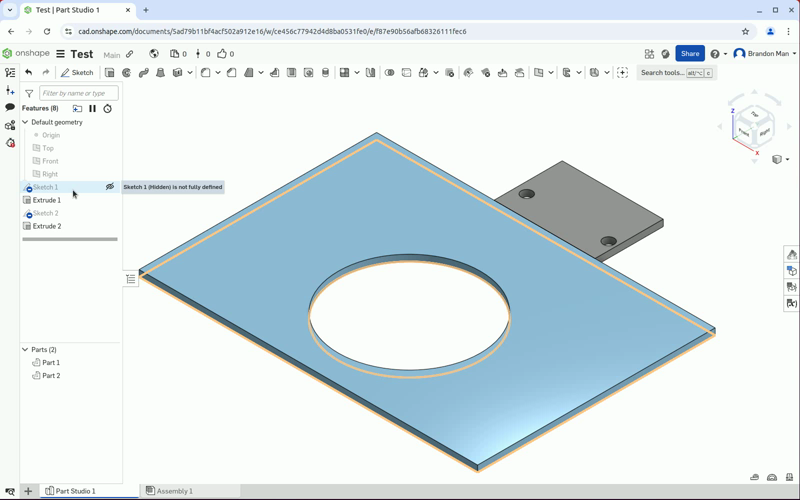
click(73, 189)